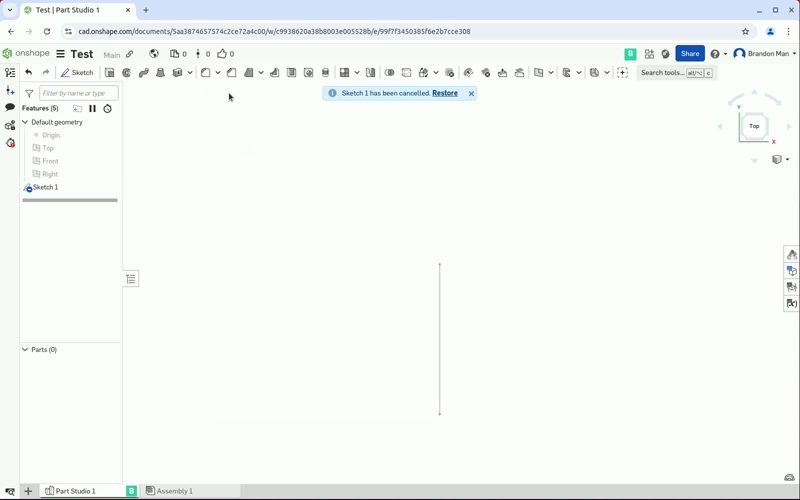
key(shift+h)
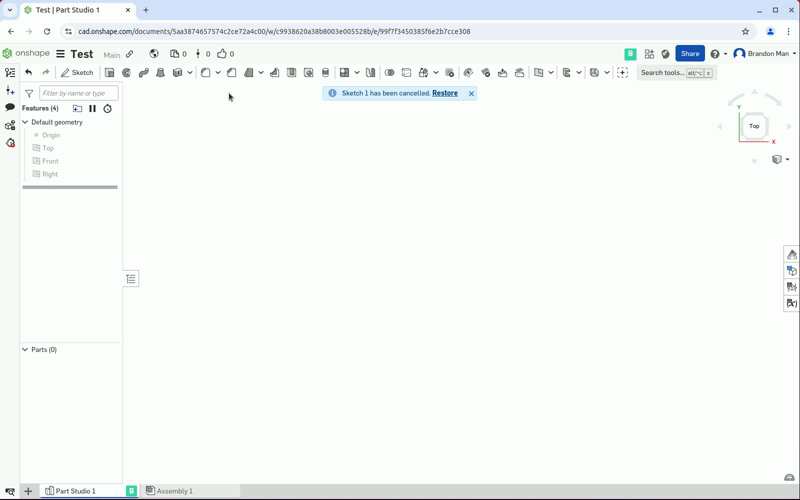
key(shift+s)
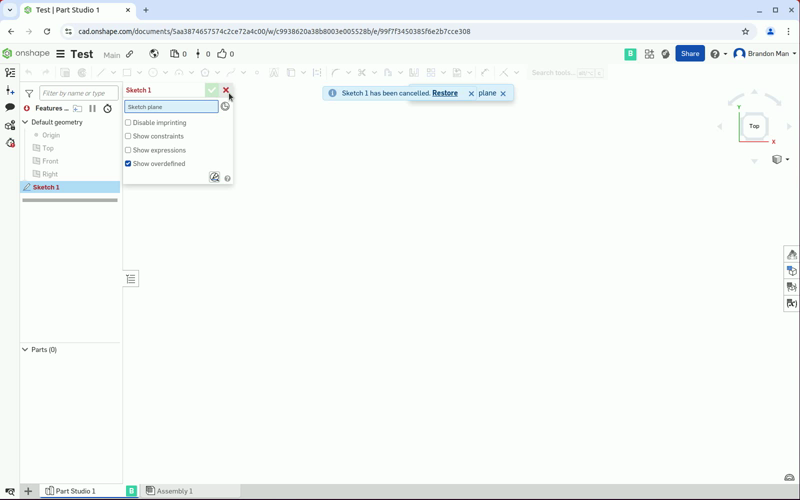
mouse_move(73, 150)
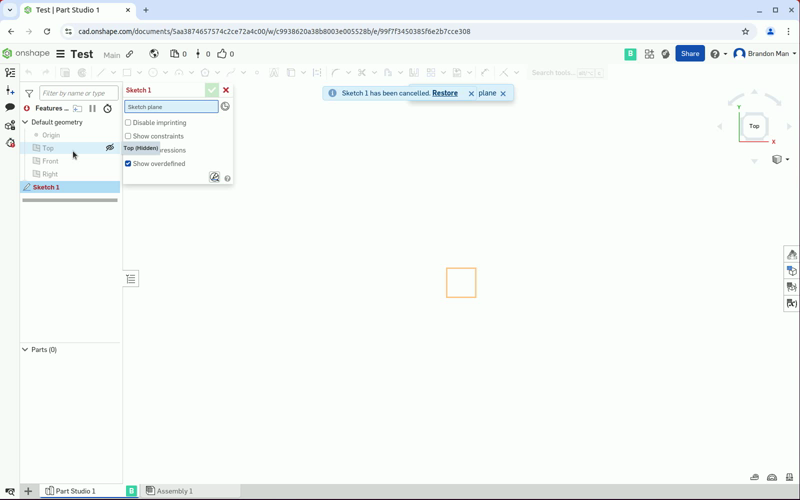
click(73, 150)
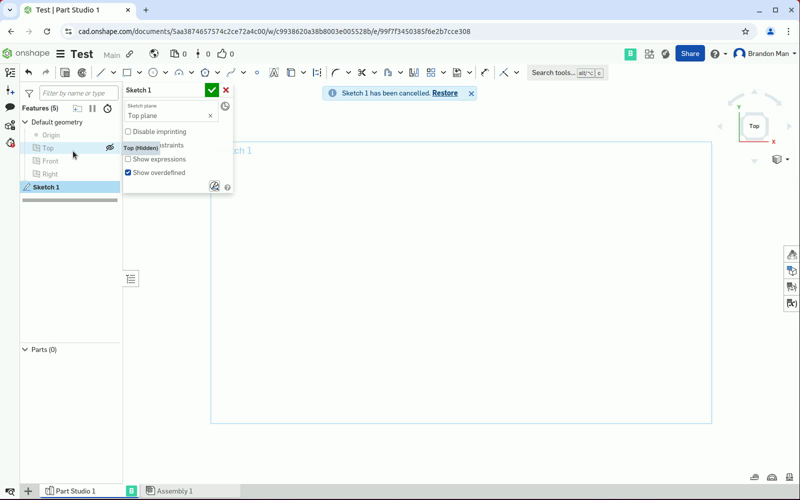
mouse_move(73, 352)
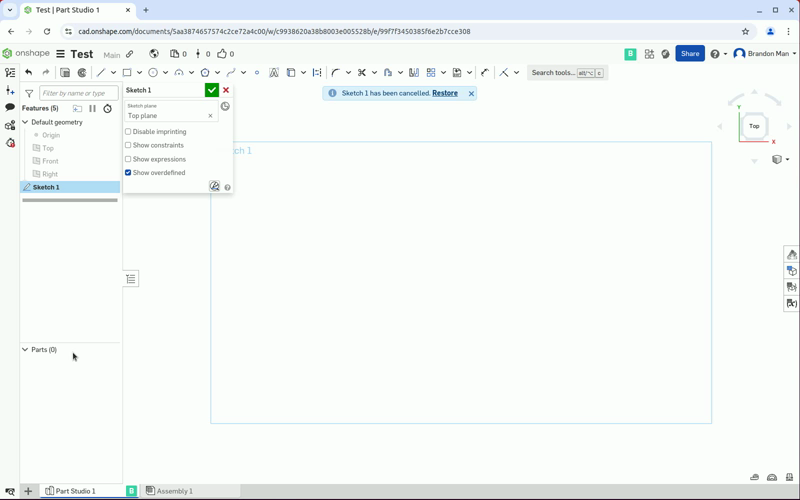
key(y)
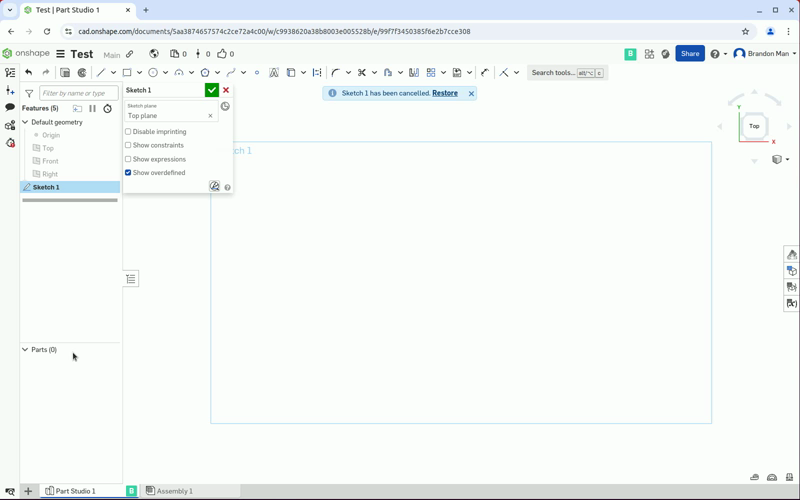
key(l)
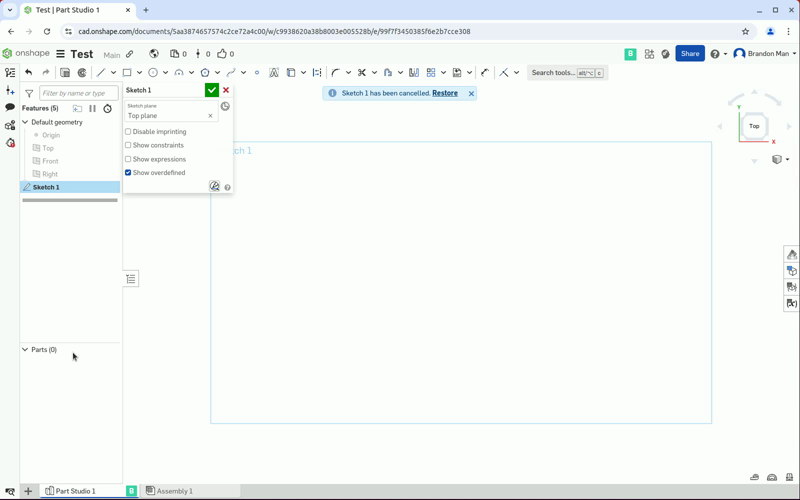
key_down(shift)
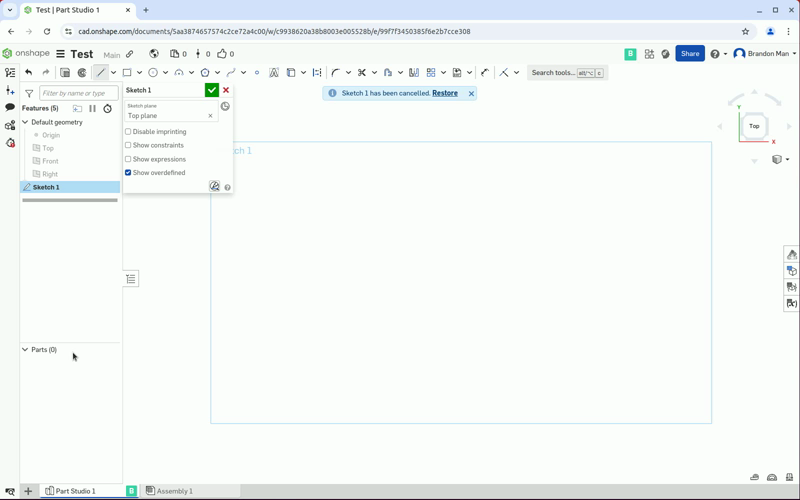
mouse_move(460, 282)
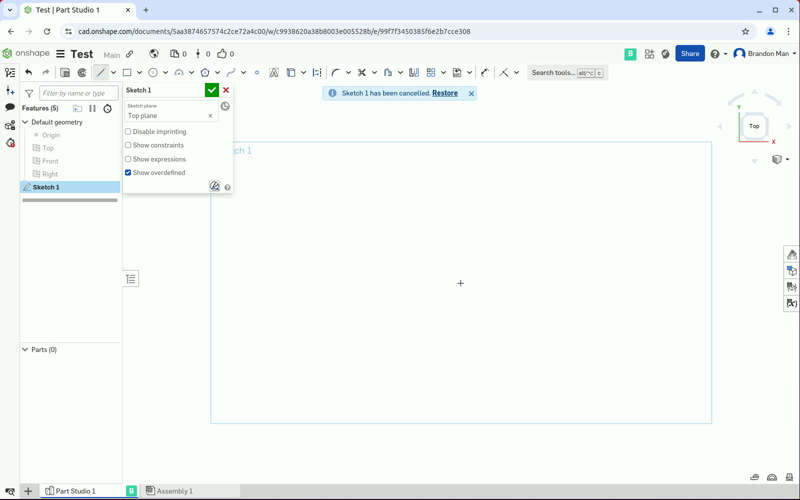
click(460, 282)
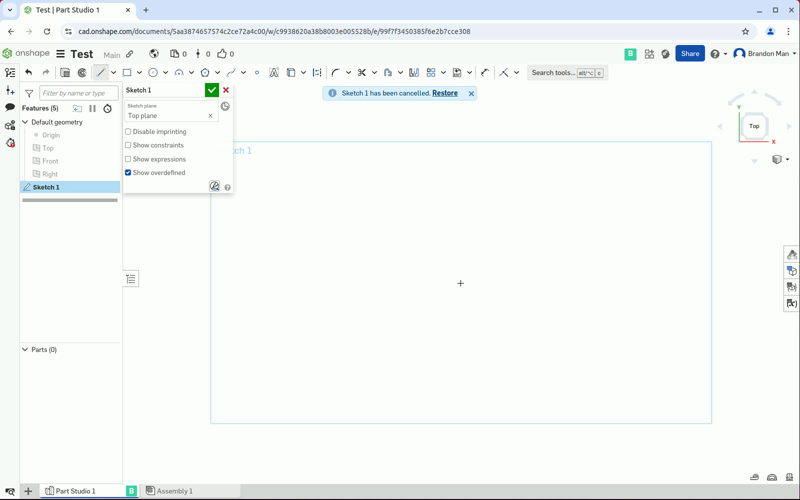
key_up(shift)
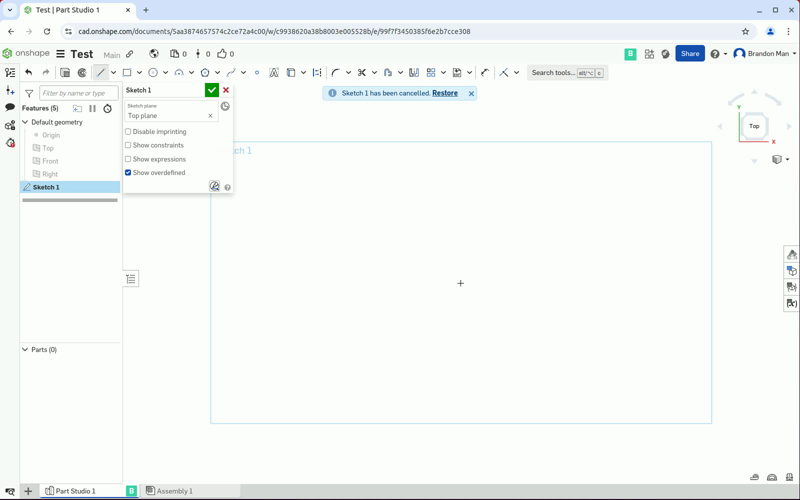
key_down(shift)
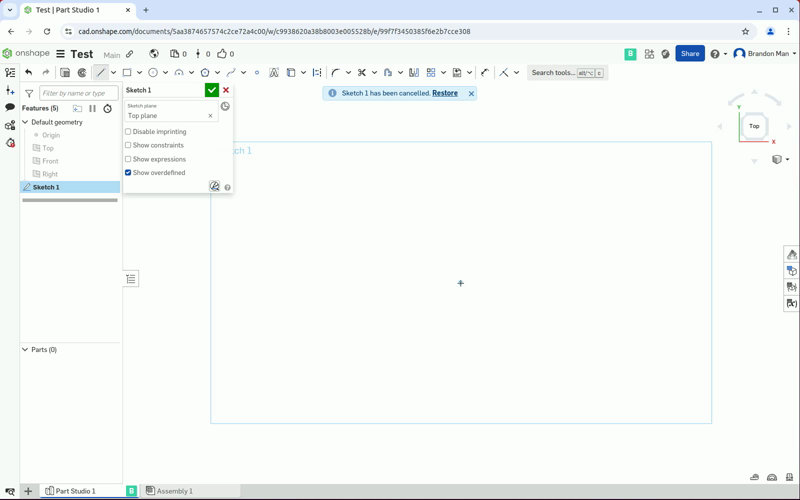
mouse_move(490, 282)
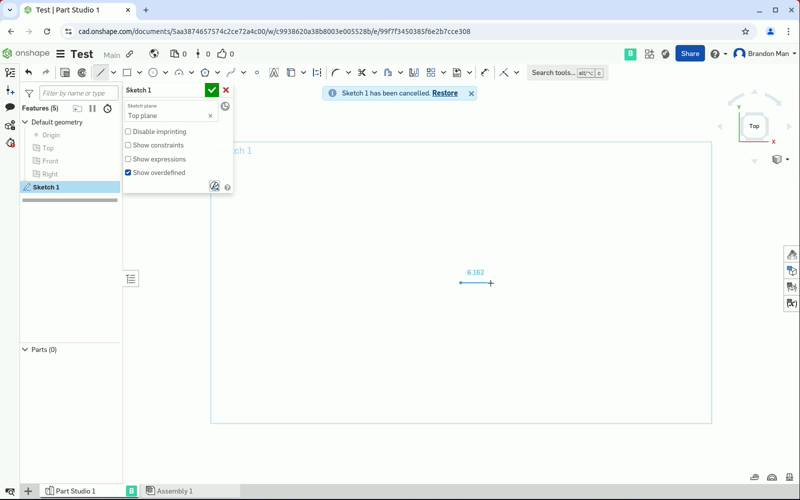
mouse_move(511, 282)
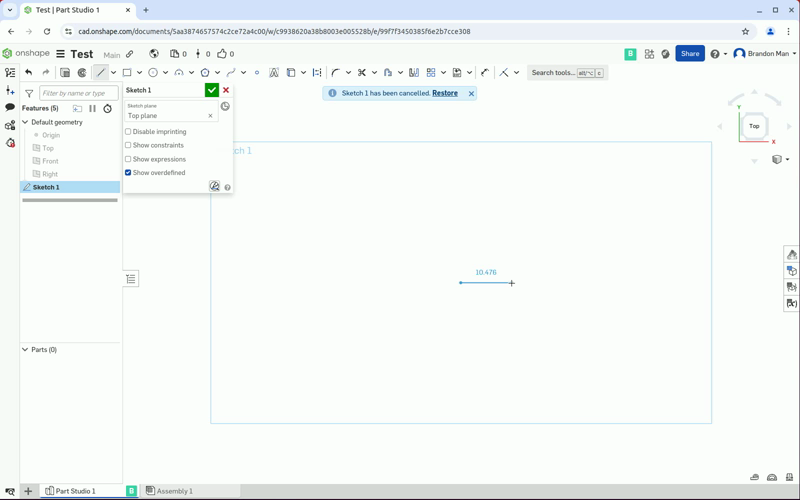
click(511, 282)
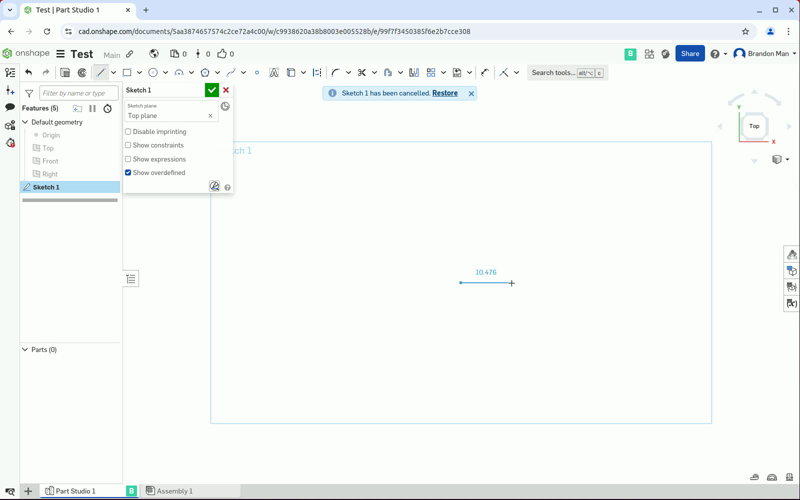
key_up(shift)
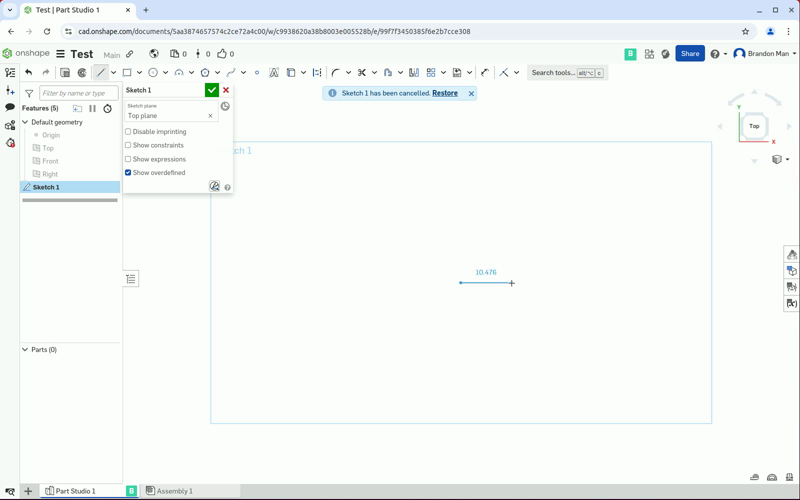
key_down(shift)
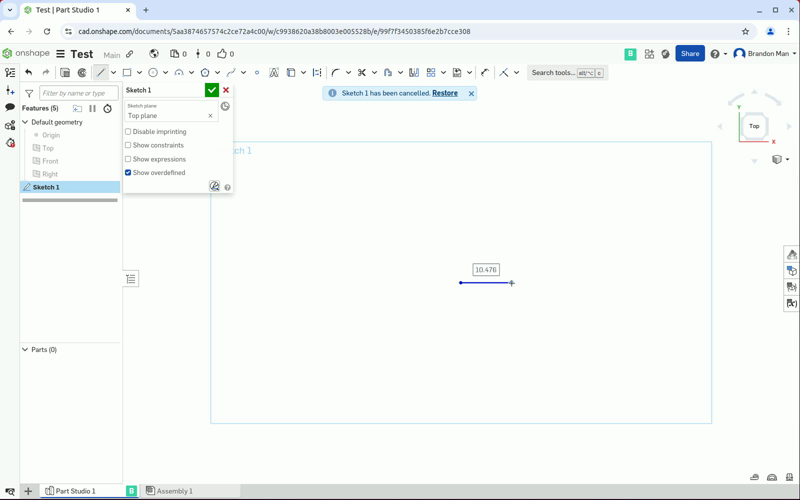
mouse_move(511, 170)
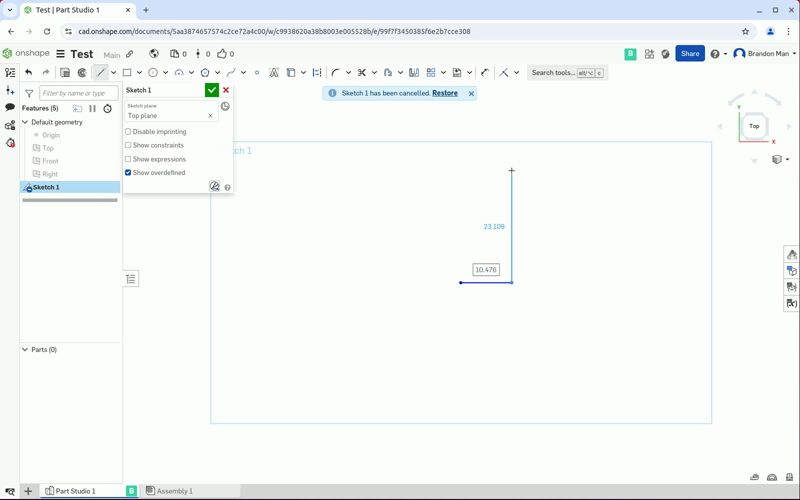
click(511, 170)
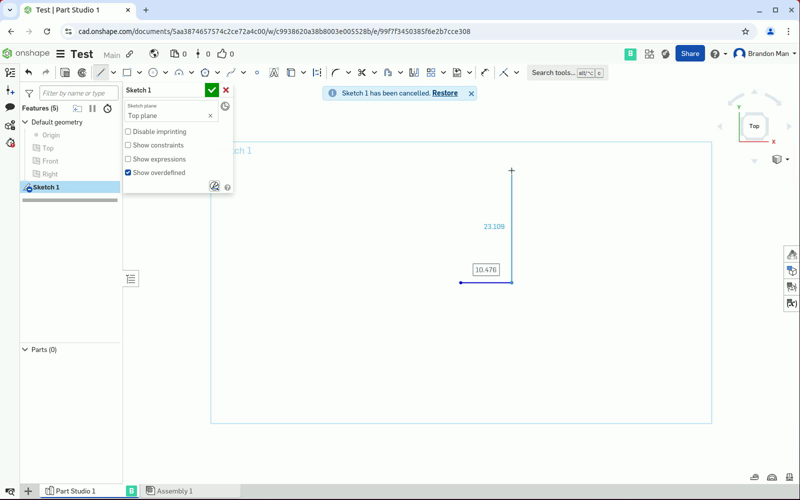
key_up(shift)
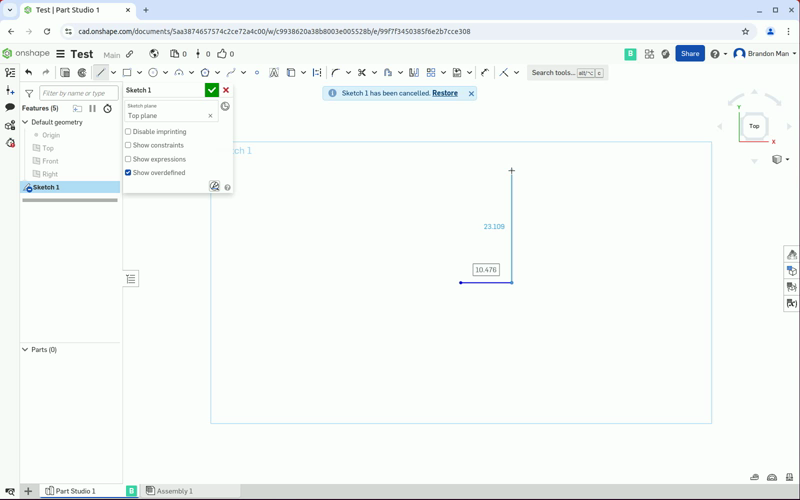
key_down(shift)
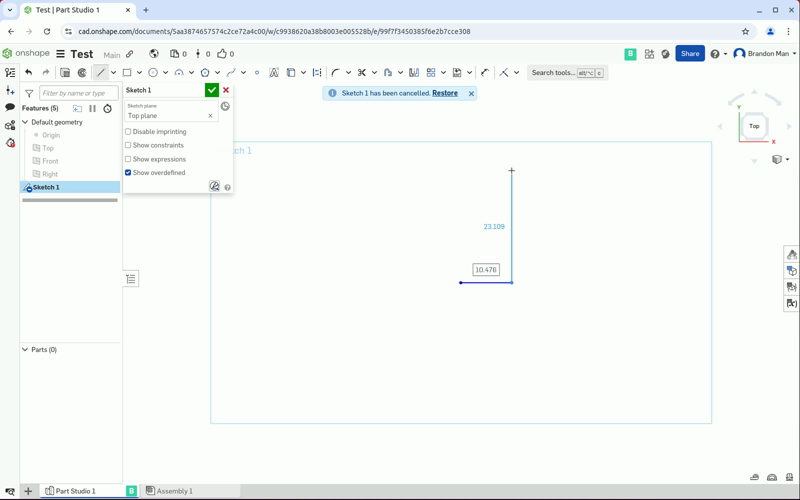
mouse_move(541, 170)
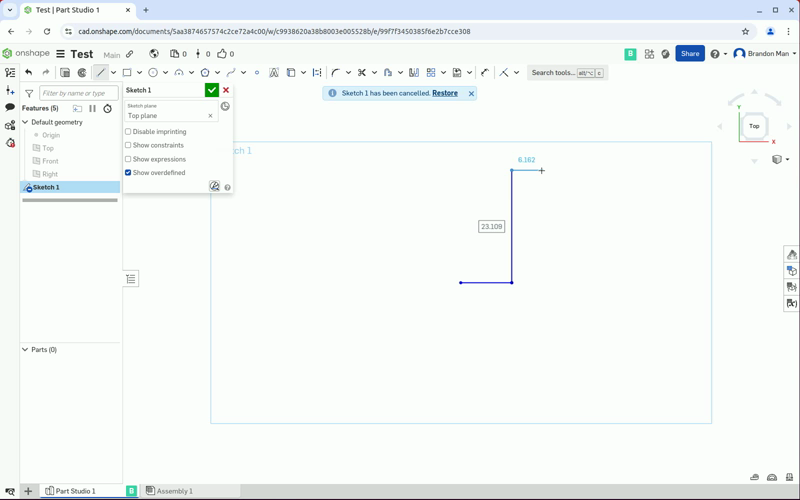
mouse_move(460, 170)
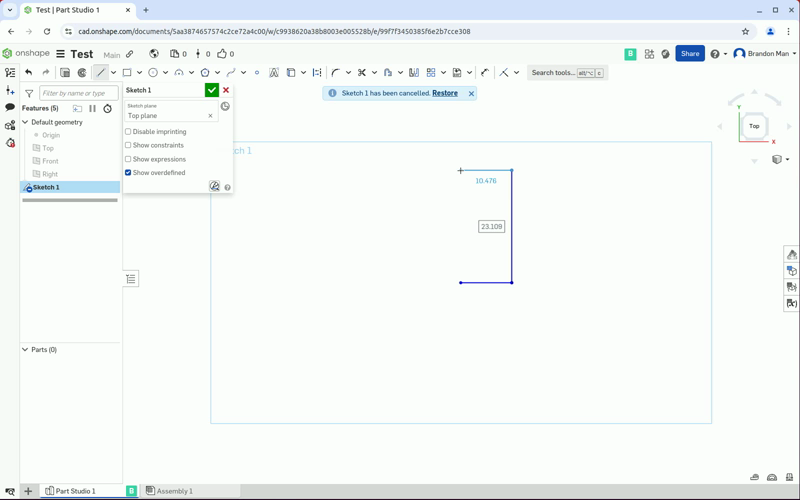
click(460, 170)
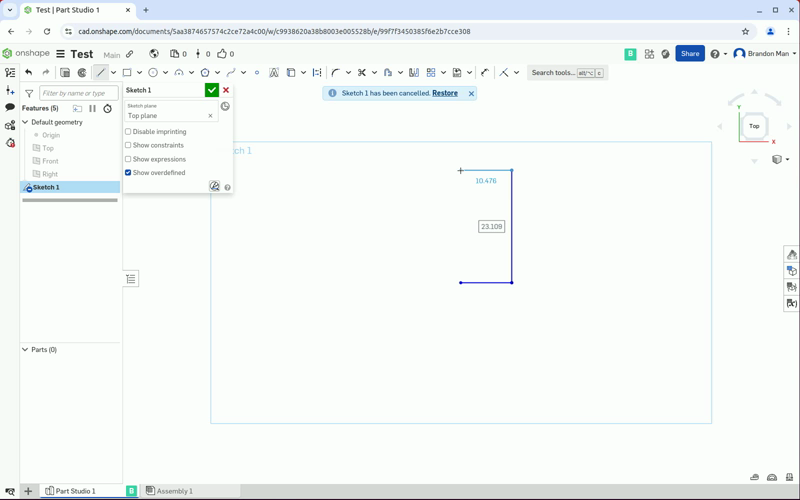
key_up(shift)
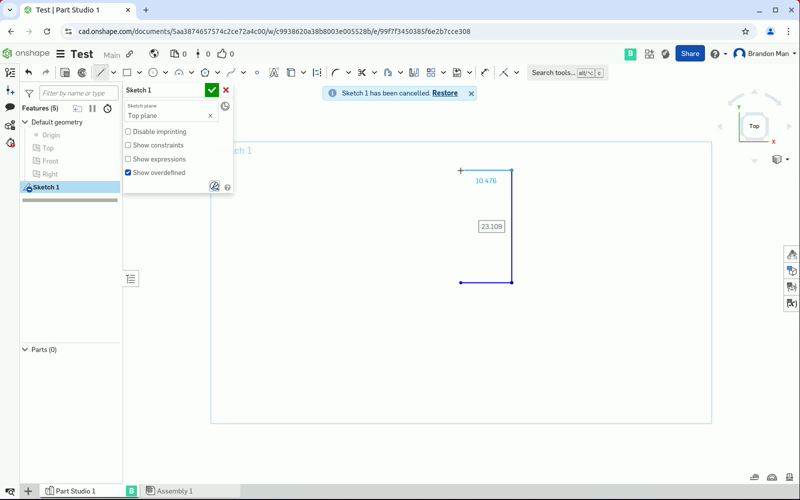
key_down(shift)
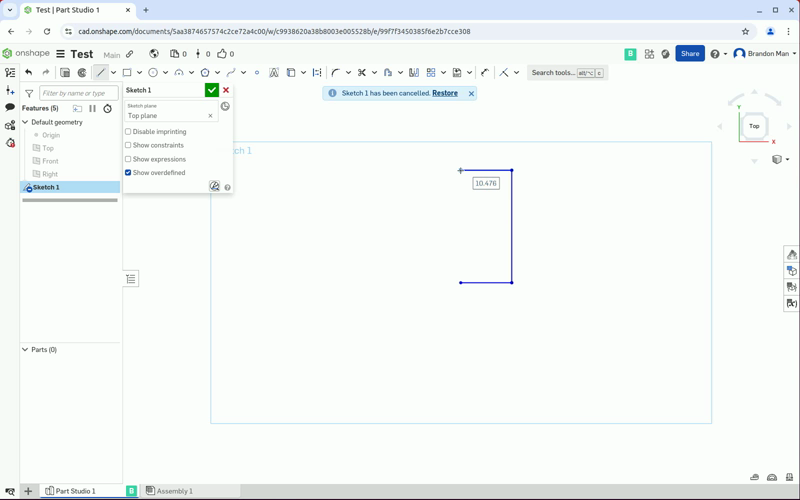
mouse_move(460, 282)
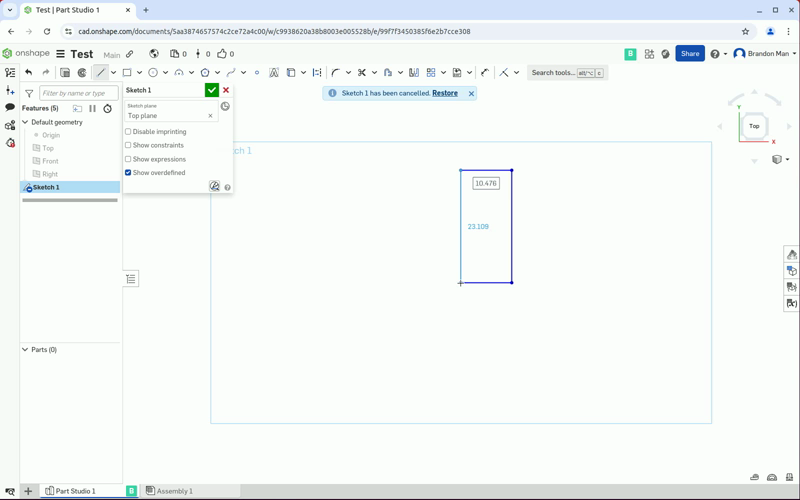
key_up(shift)
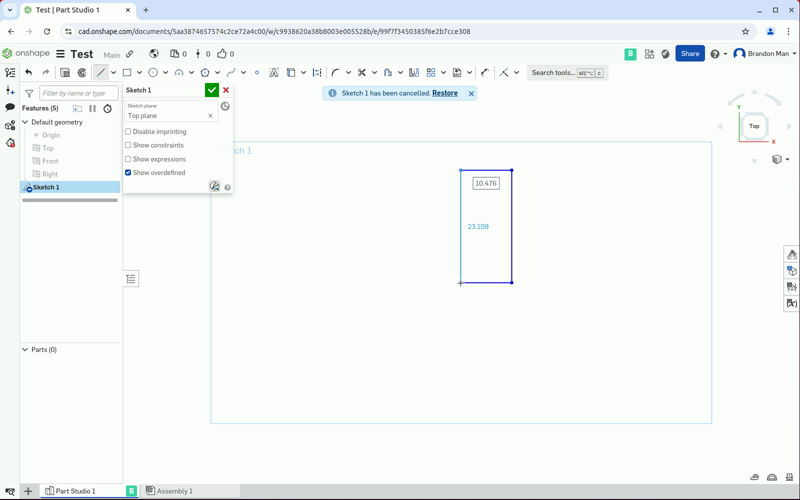
click(460, 282)
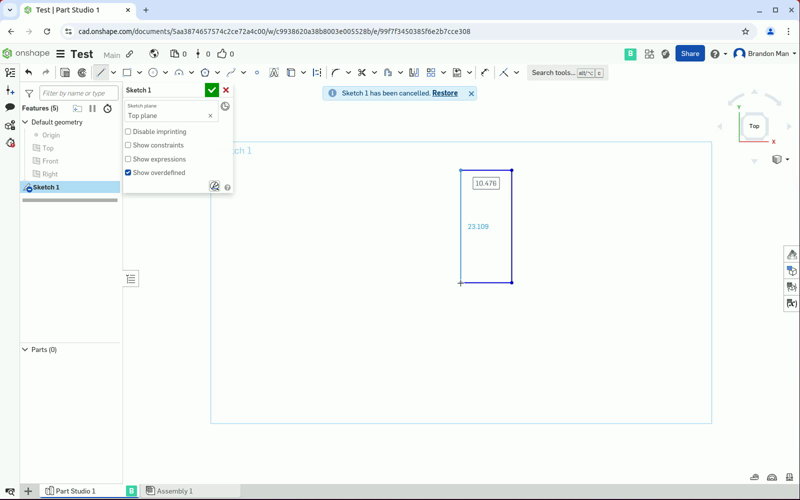
key(esc)
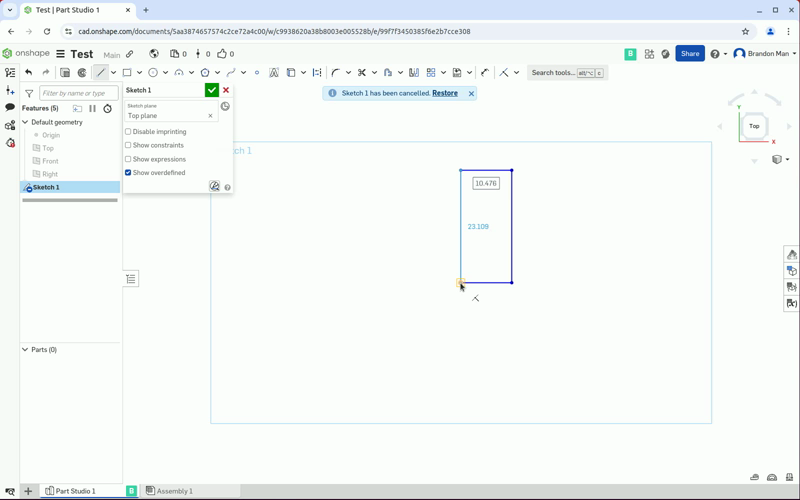
mouse_move(484, 194)
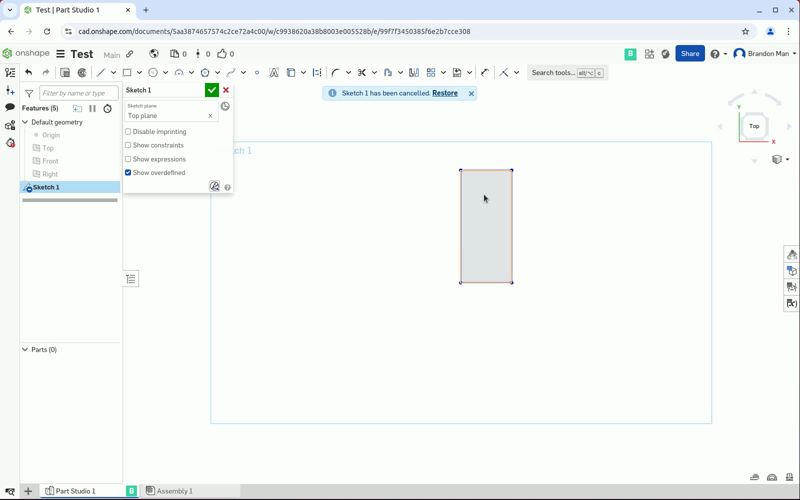
click(484, 194)
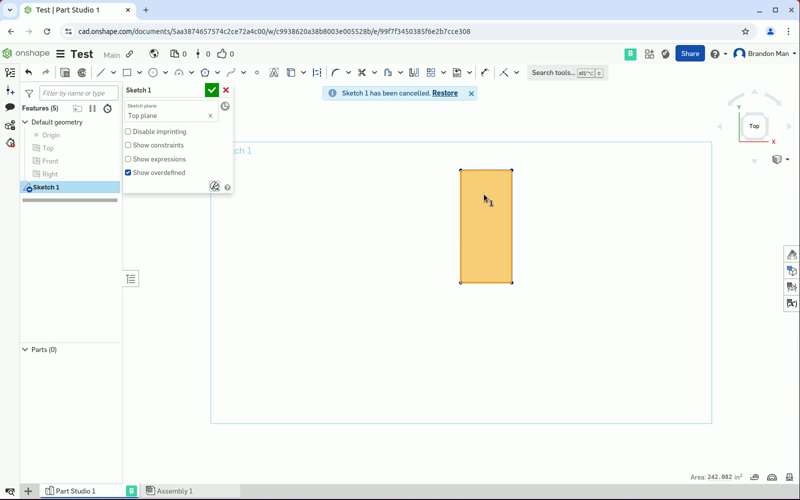
mouse_move(73, 352)
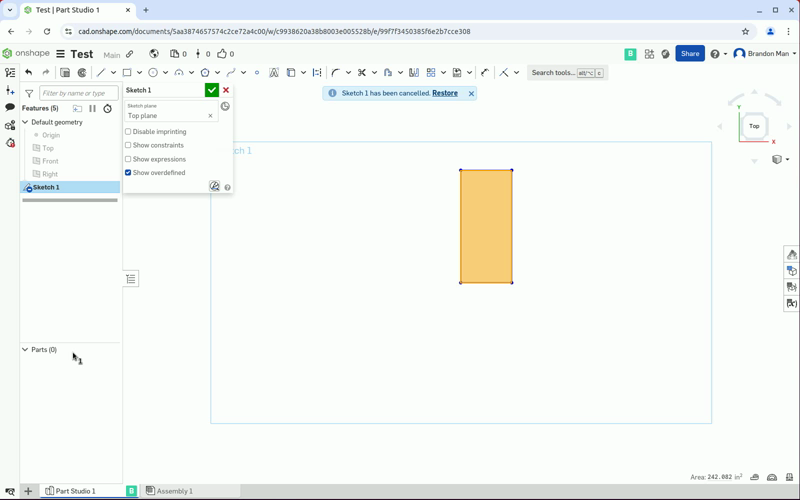
key(shift+y)
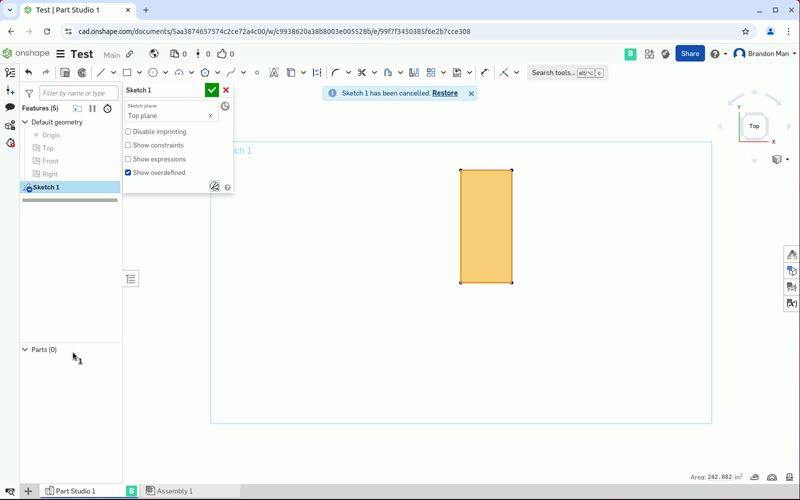
key(shift+e)
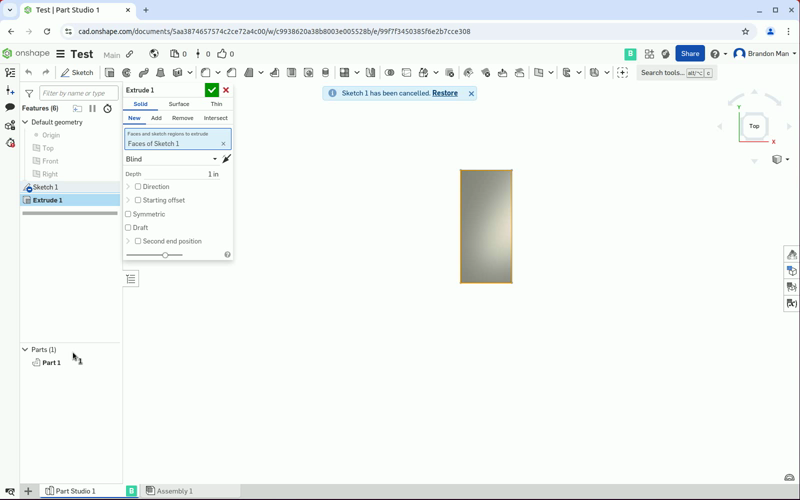
mouse_move(143, 106)
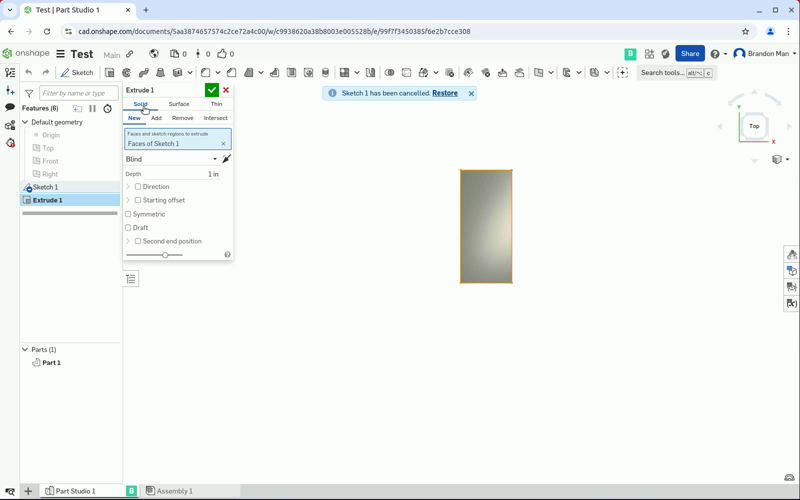
click(143, 106)
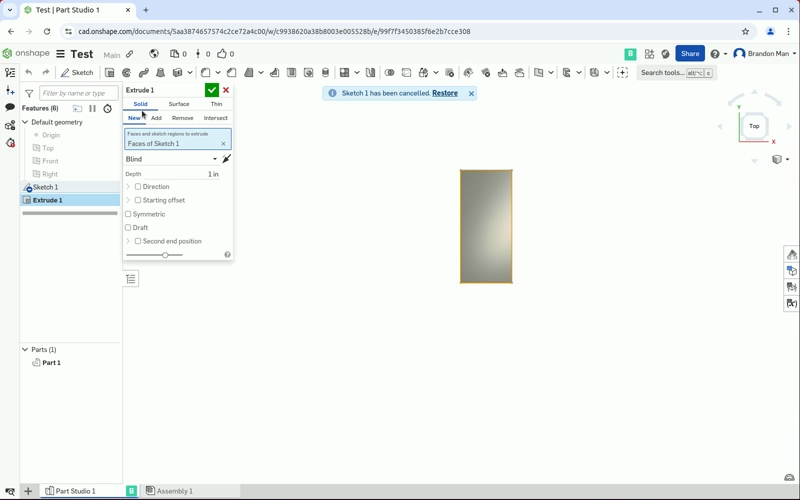
mouse_move(137, 120)
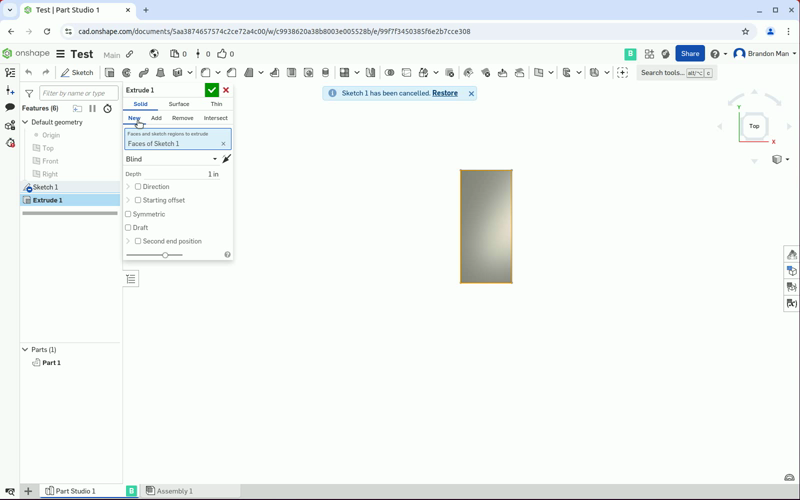
click(137, 120)
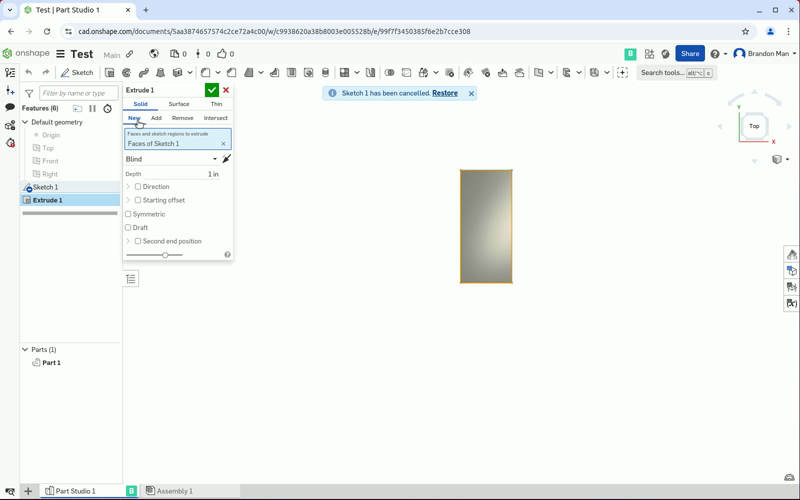
key(tab, 4)
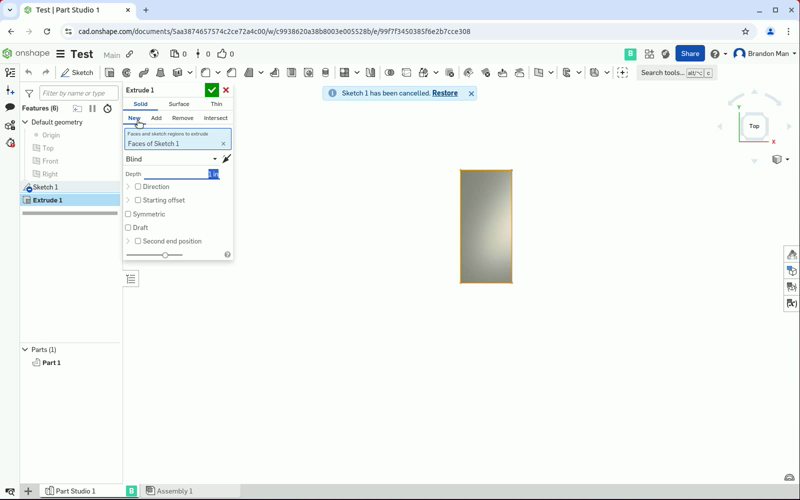
text(10.351)
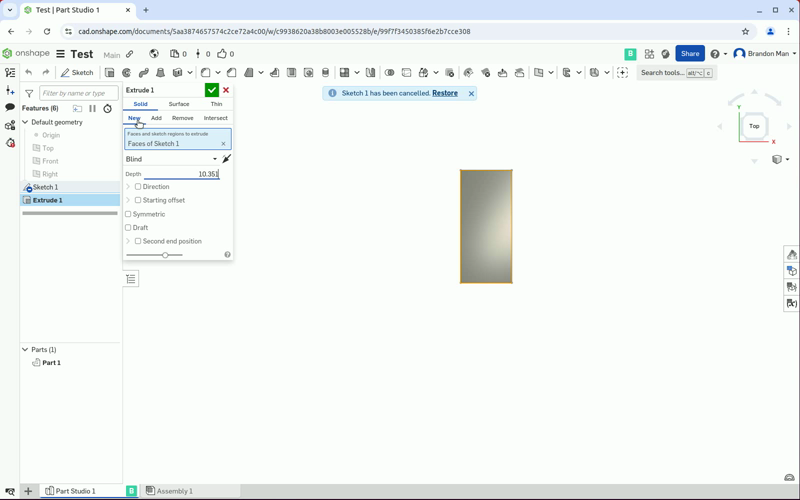
key(enter)
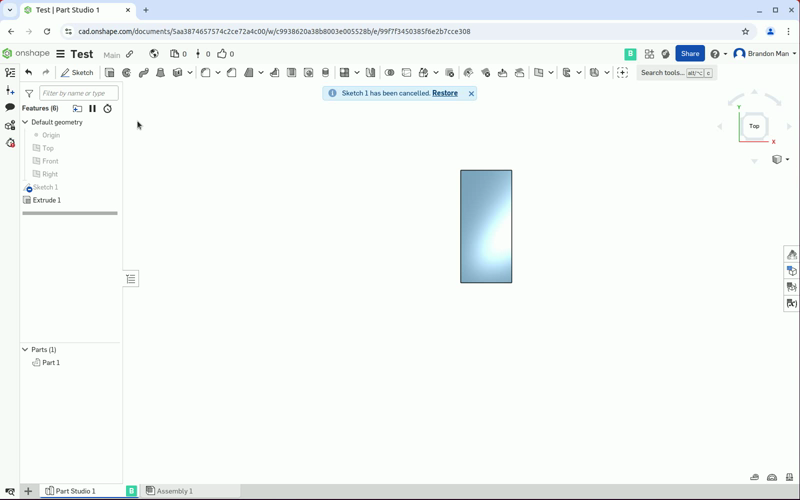
key(shift+h)
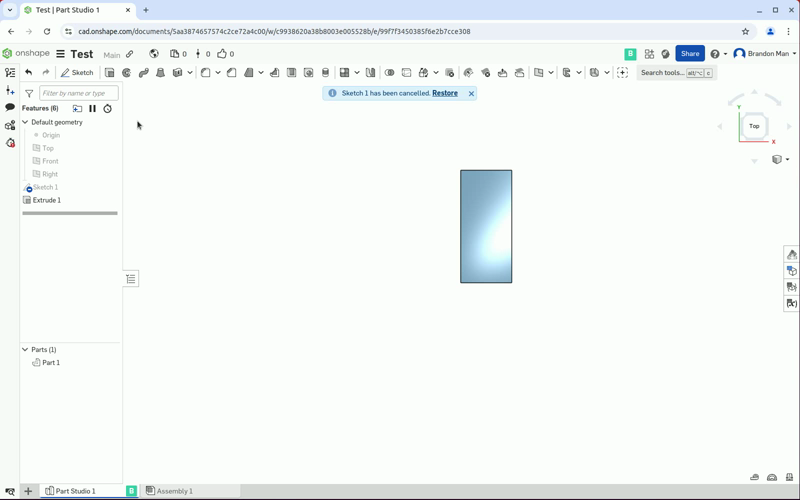
key(shift+h)
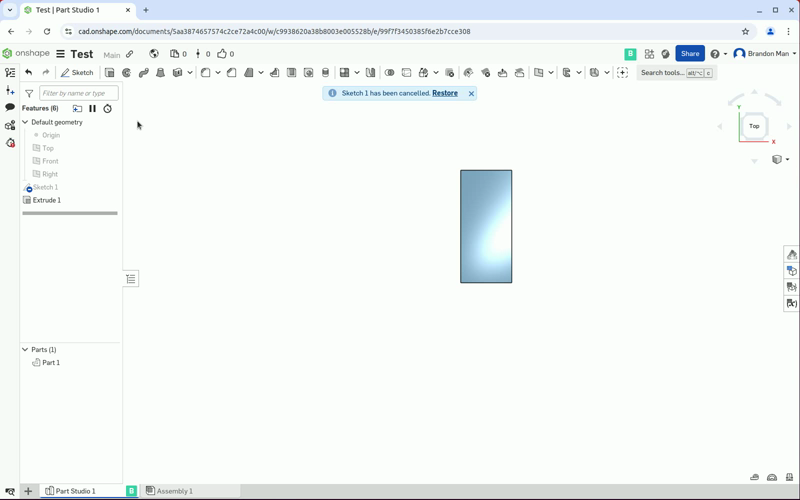
mouse_move(73, 189)
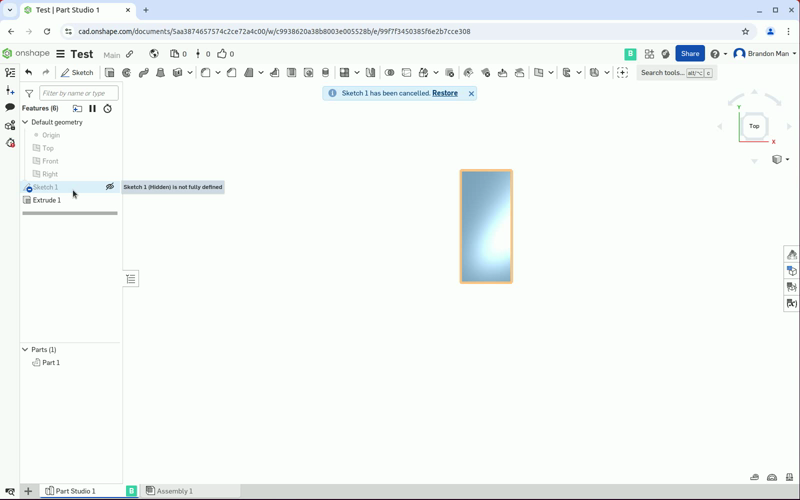
click(73, 189)
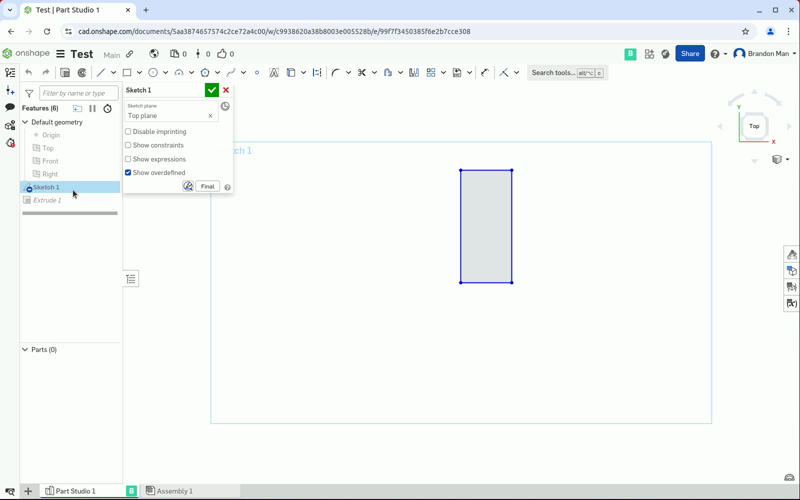
mouse_move(229, 92)
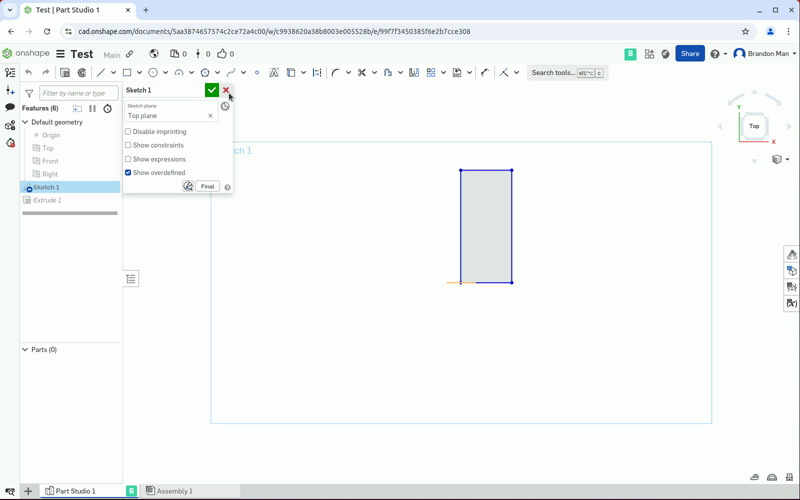
click(229, 92)
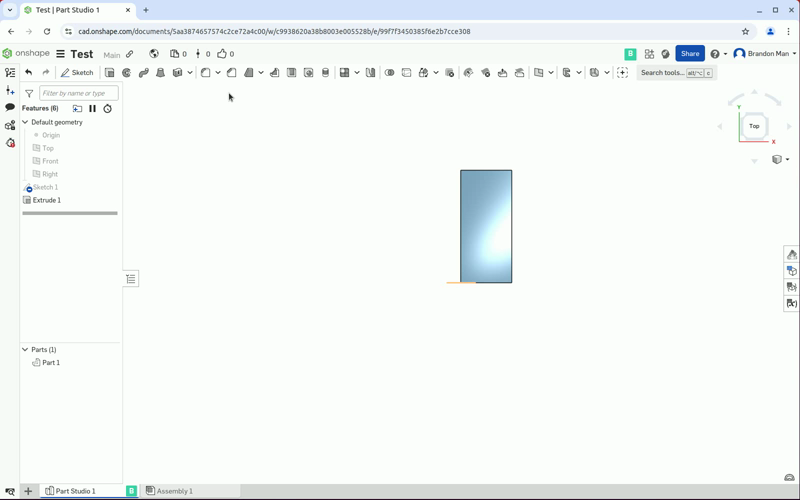
mouse_move(73, 352)
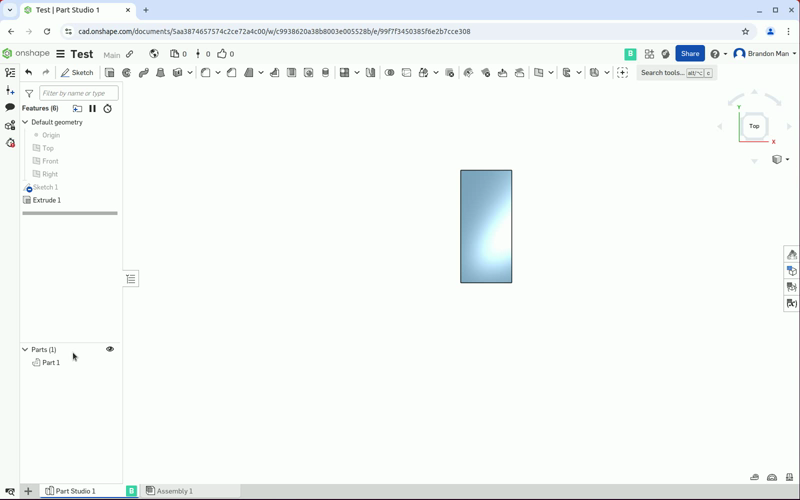
key(y)
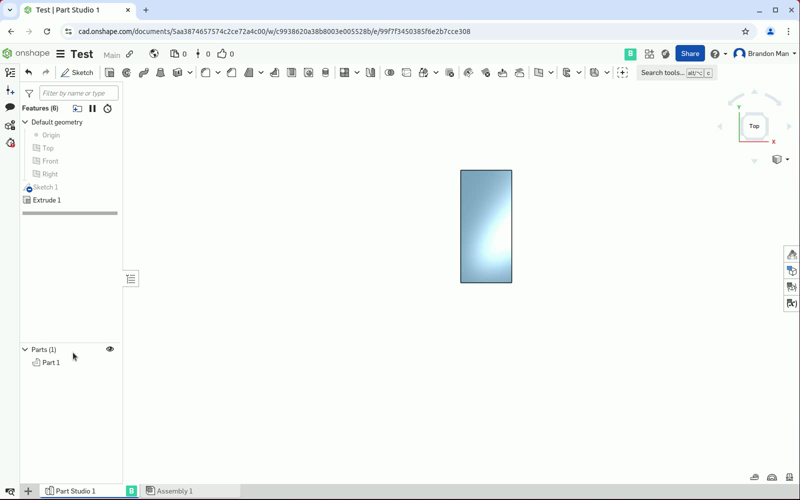
key(shift+p)
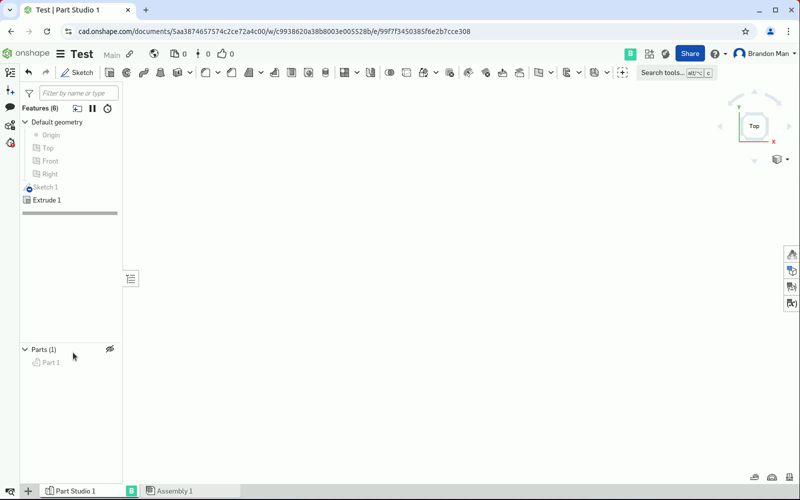
key(space)
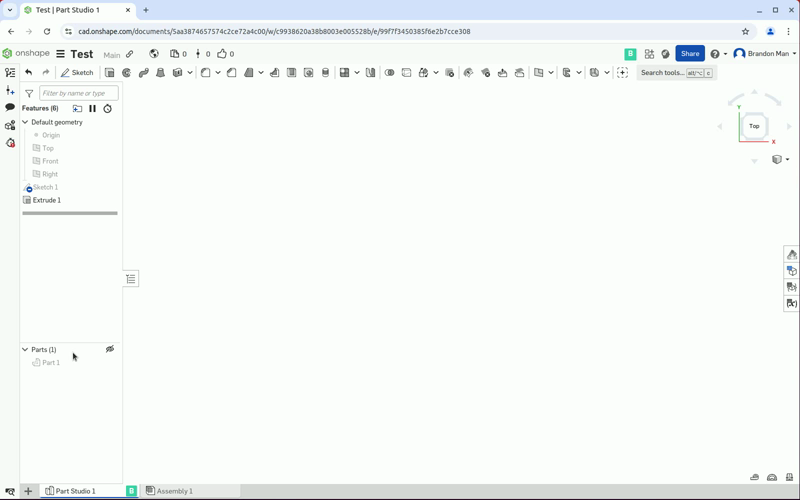
key_down(shift)
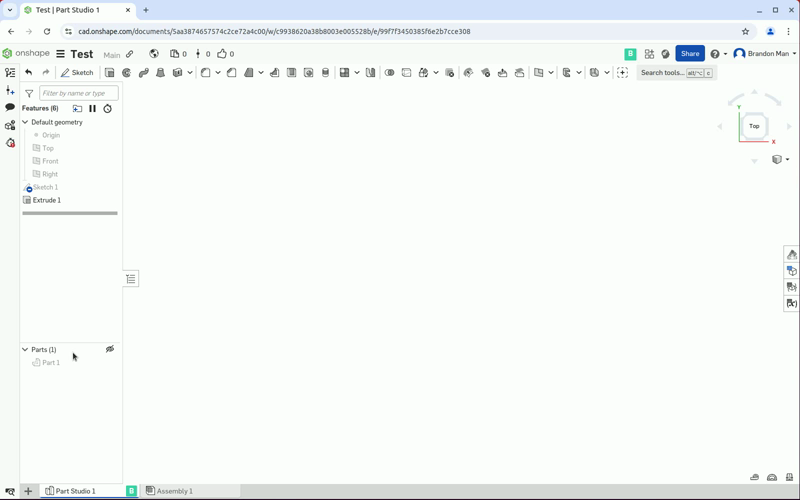
key(up)
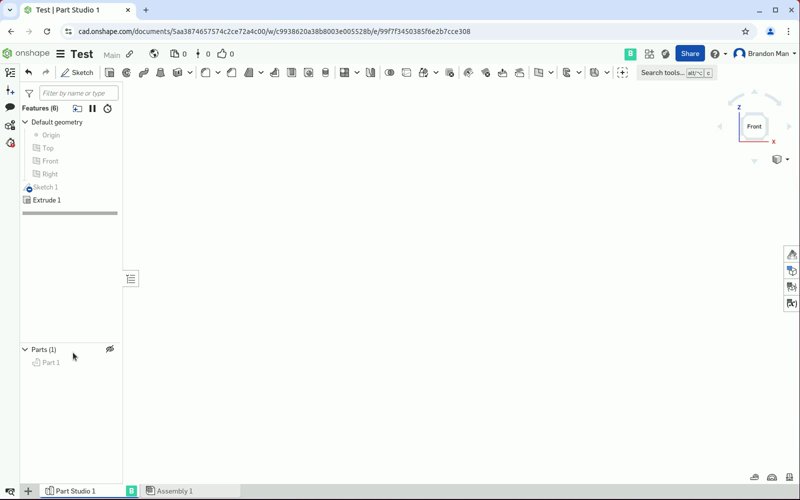
key_up(shift)
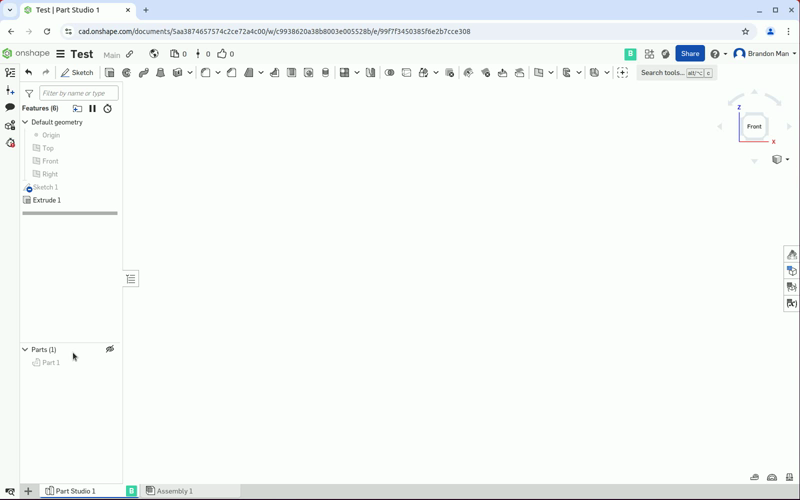
mouse_move(73, 352)
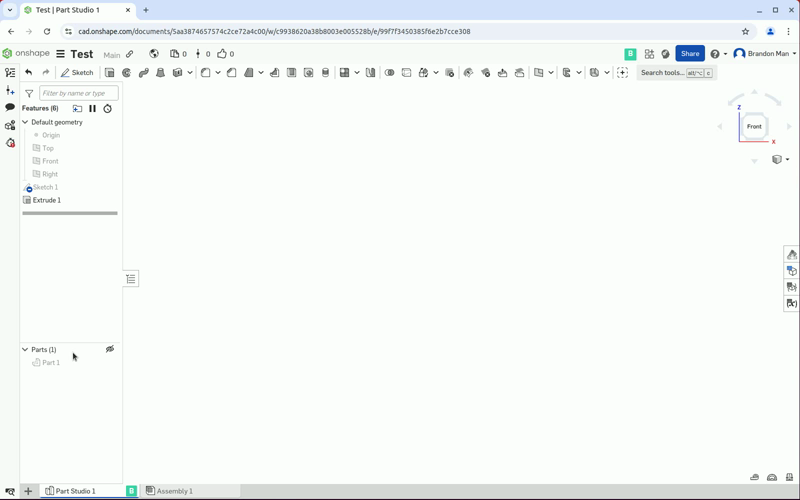
key(shift+y)
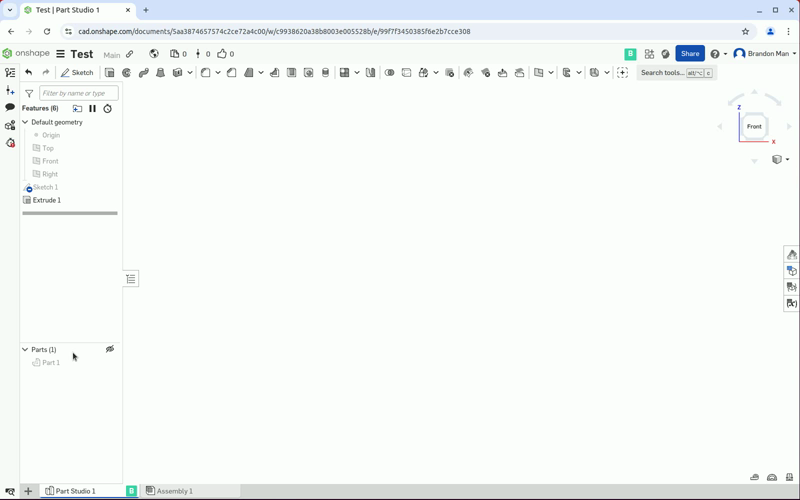
key(shift+s)
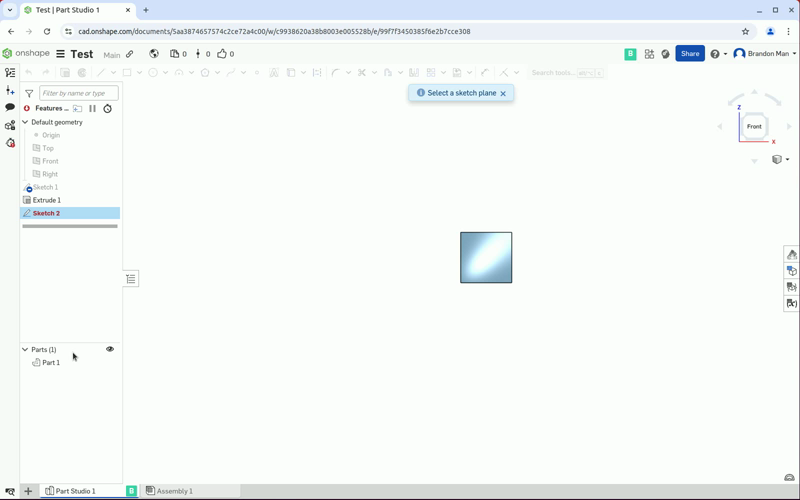
mouse_move(73, 163)
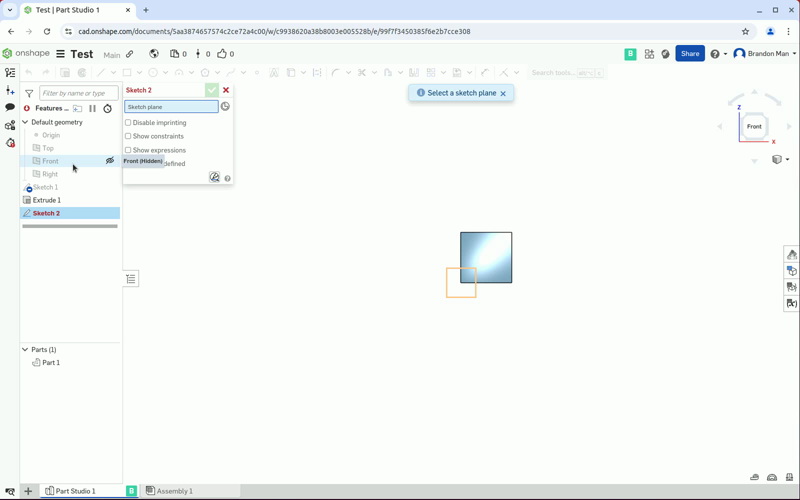
click(73, 163)
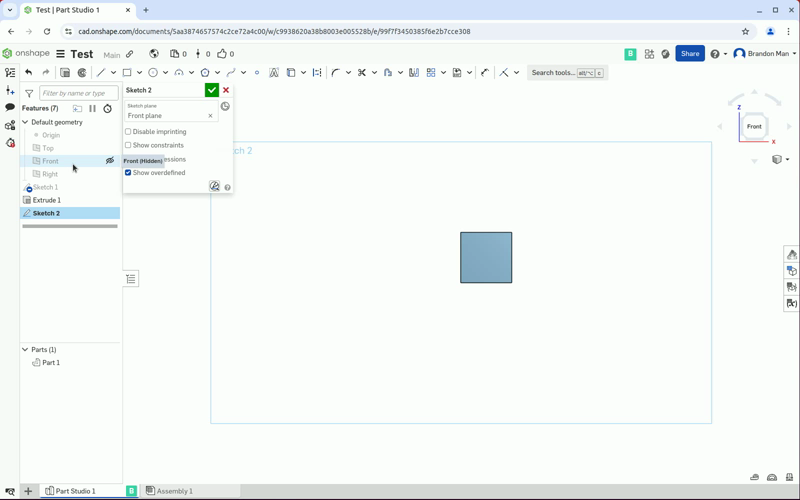
mouse_move(73, 352)
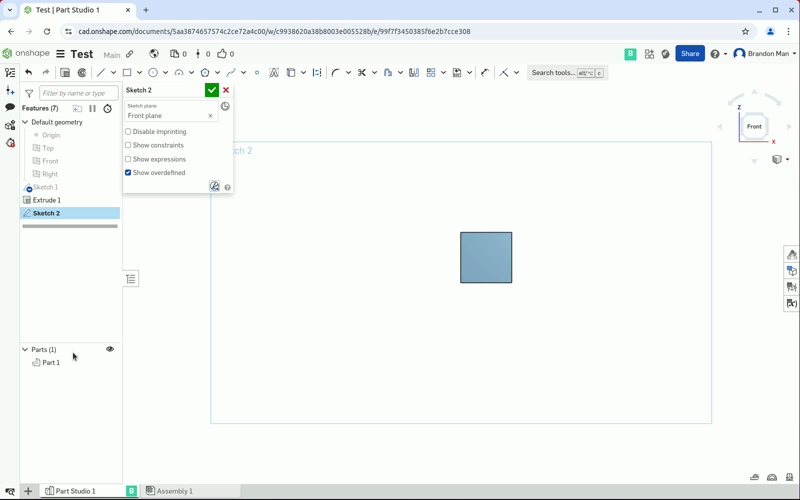
key(y)
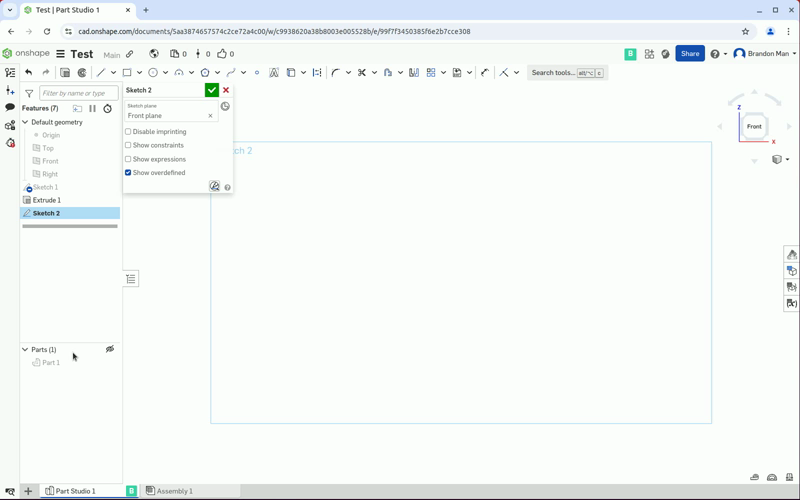
key(l)
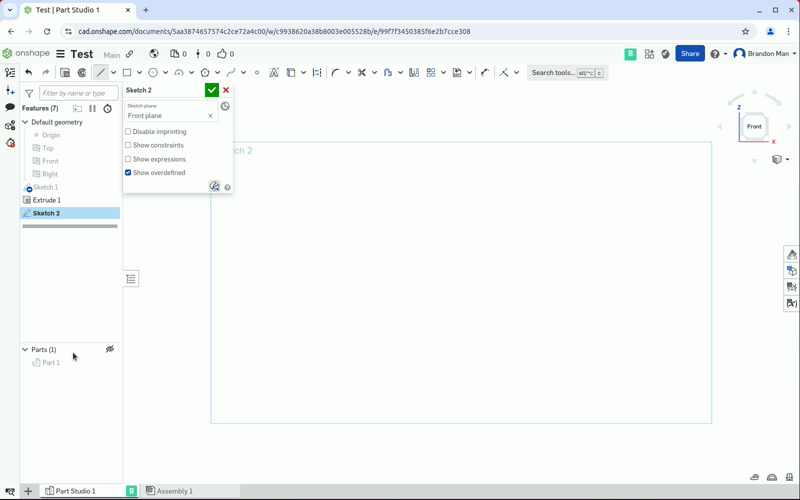
key_down(shift)
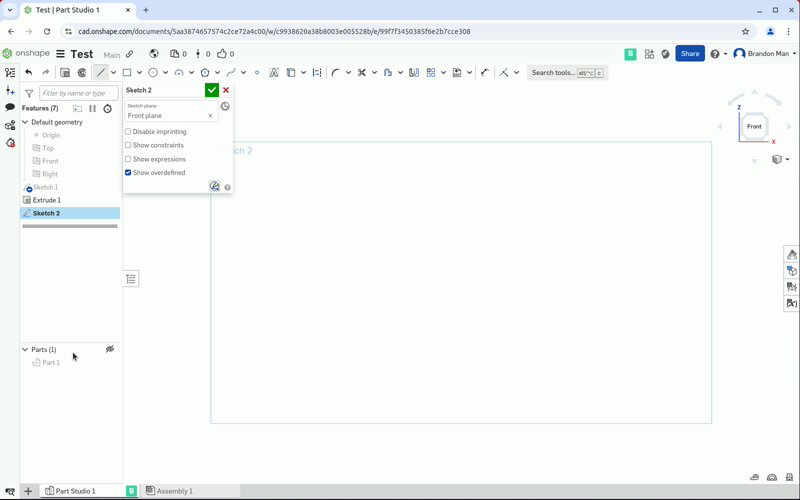
mouse_move(479, 264)
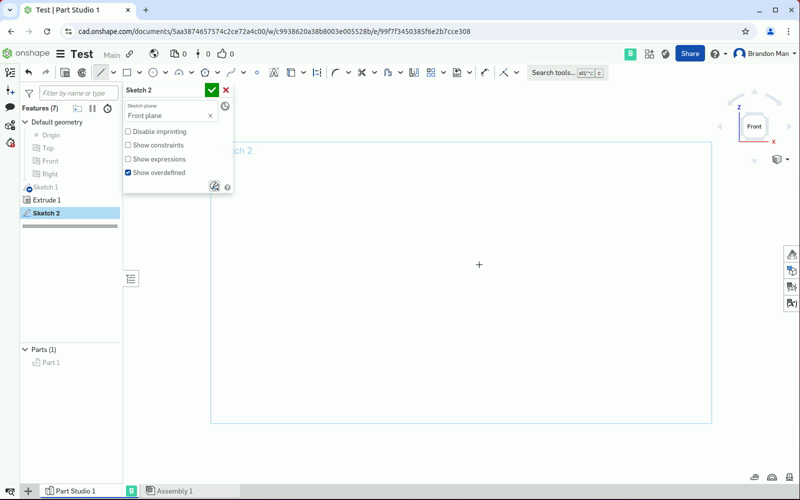
click(479, 264)
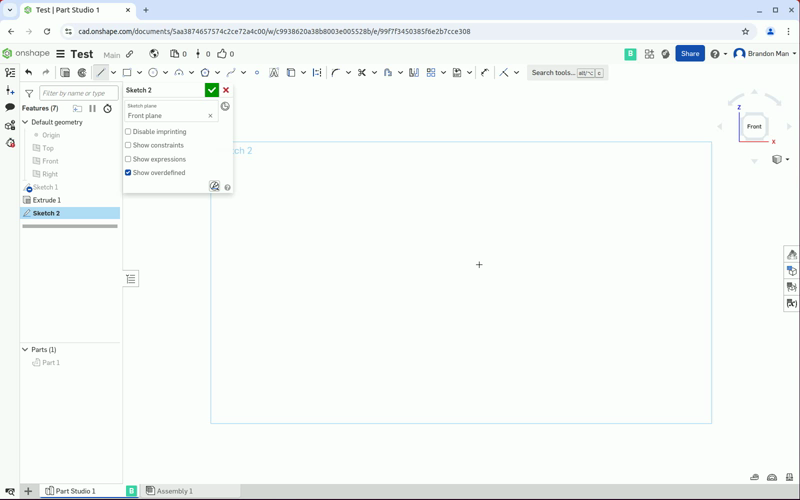
key_up(shift)
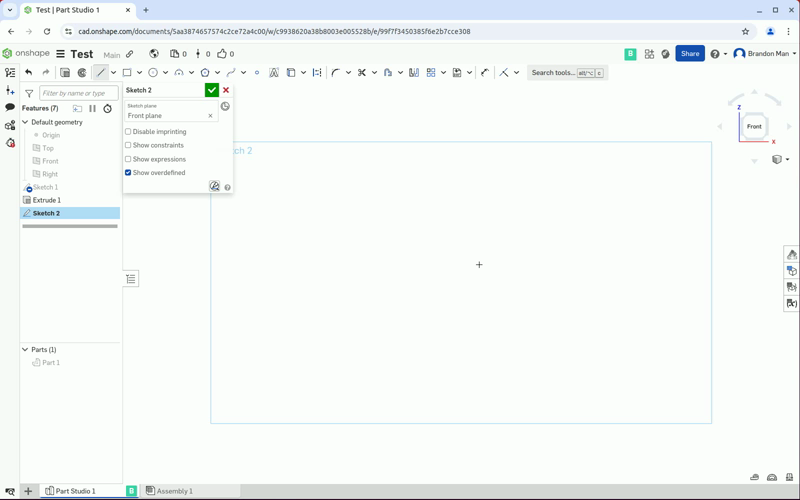
key_down(shift)
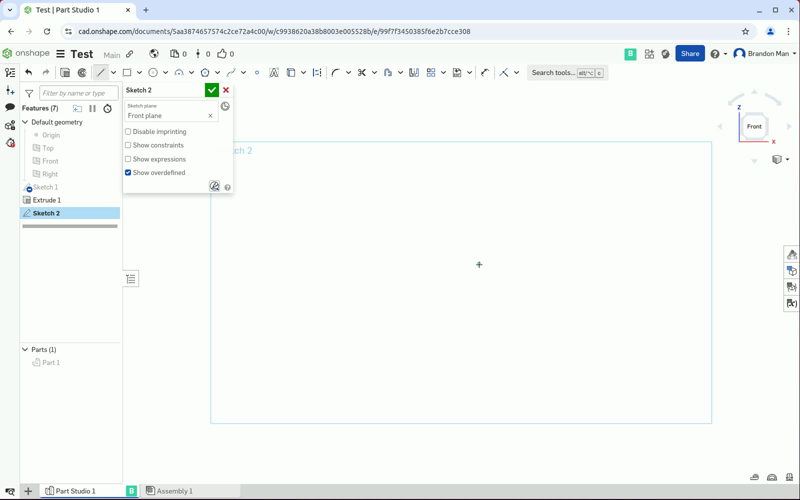
mouse_move(509, 264)
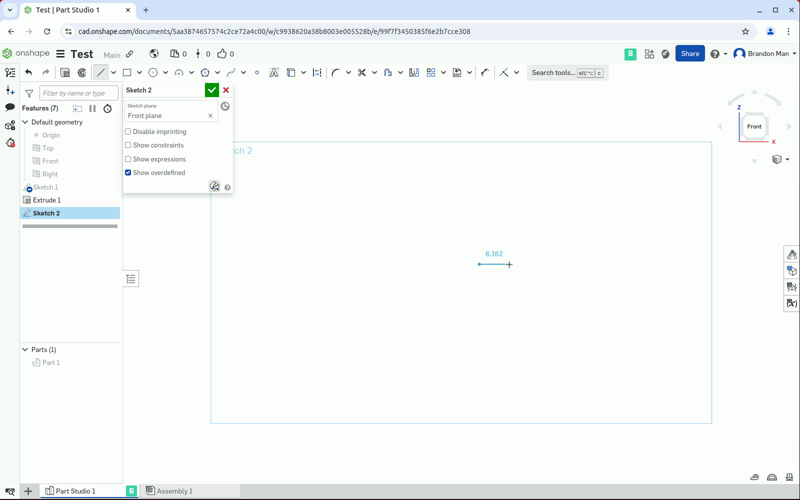
mouse_move(494, 264)
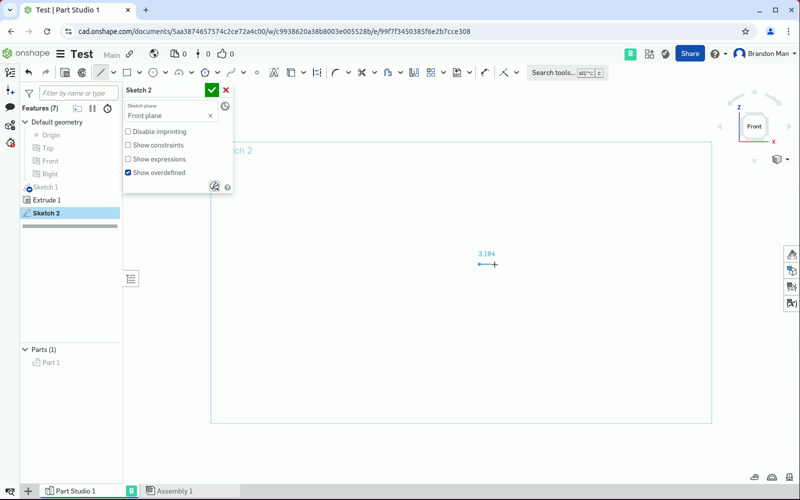
click(494, 264)
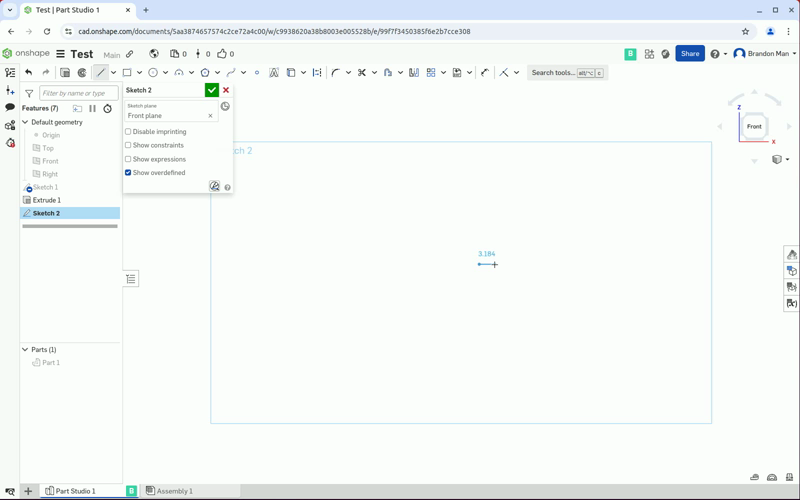
key_up(shift)
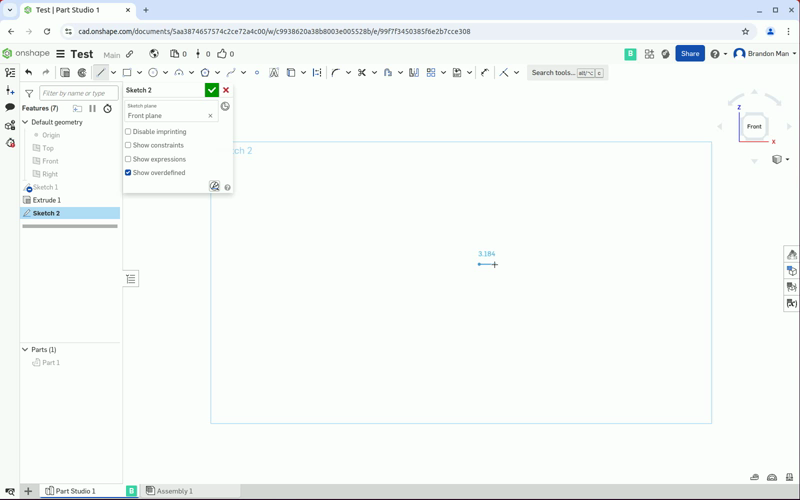
key_down(shift)
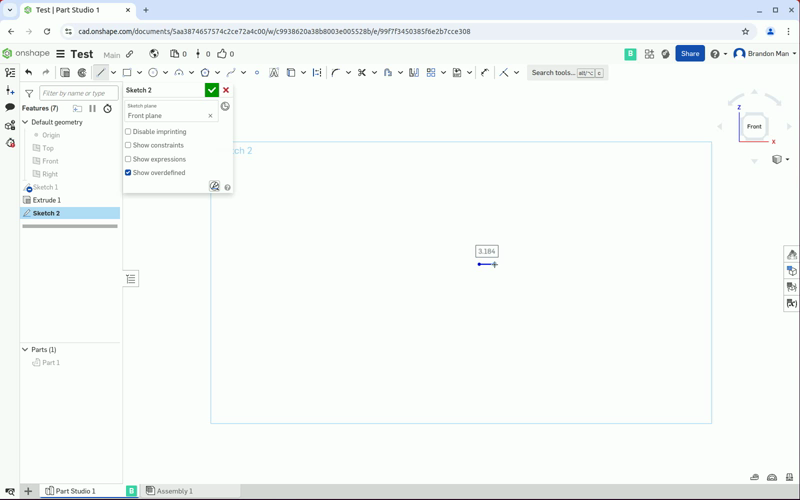
mouse_move(524, 264)
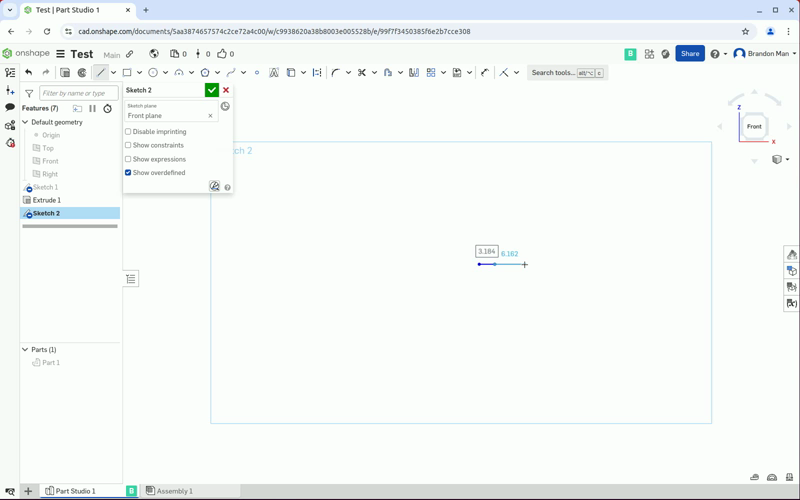
mouse_move(494, 249)
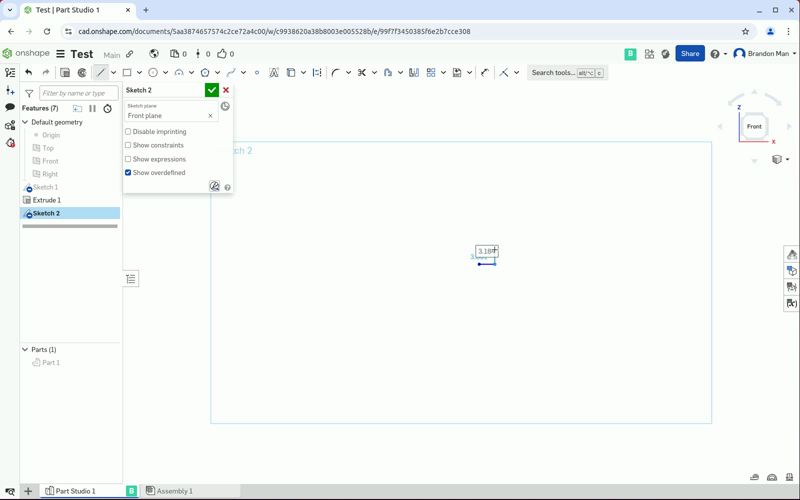
click(494, 249)
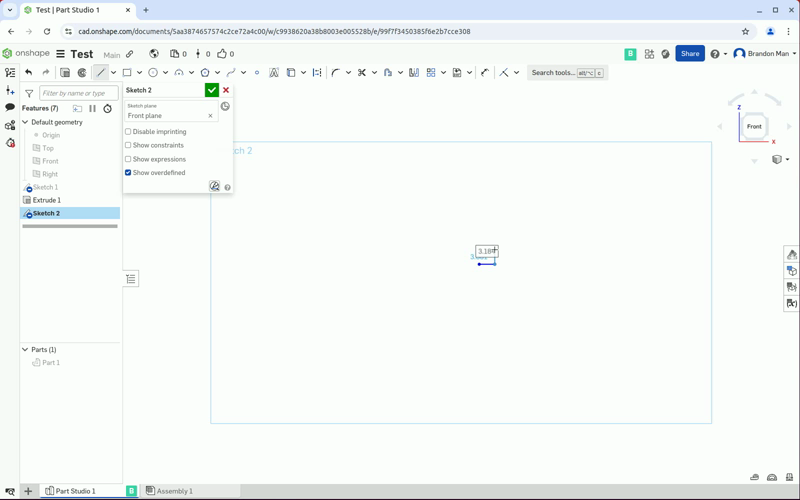
key_up(shift)
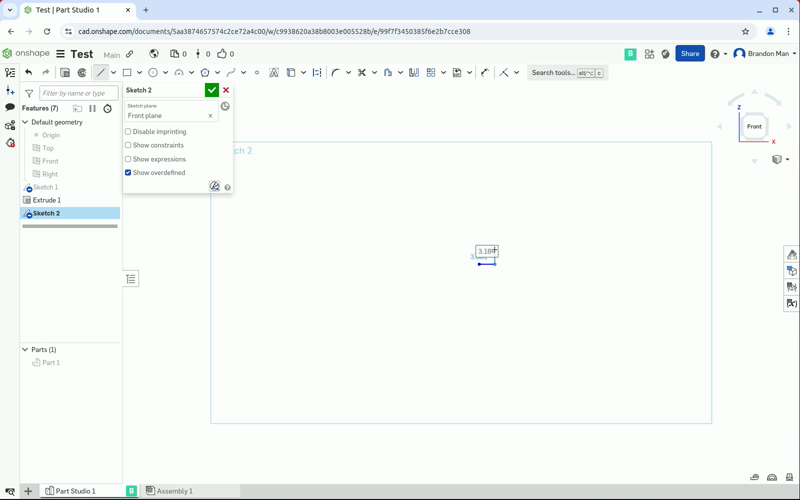
key_down(shift)
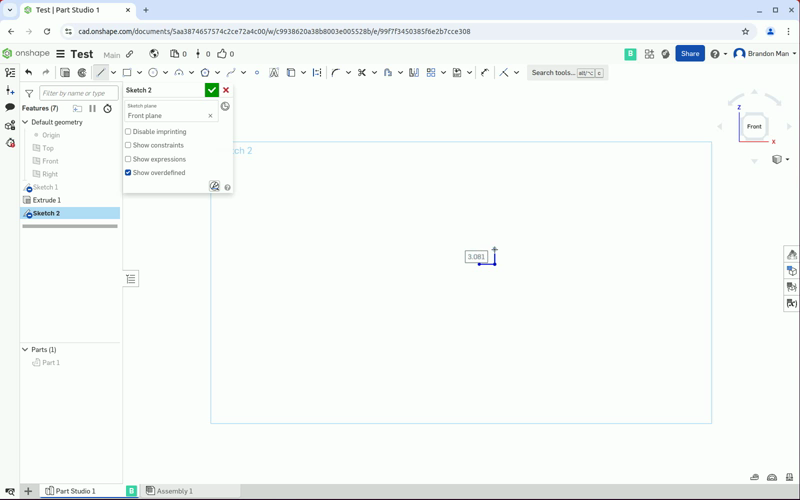
mouse_move(524, 249)
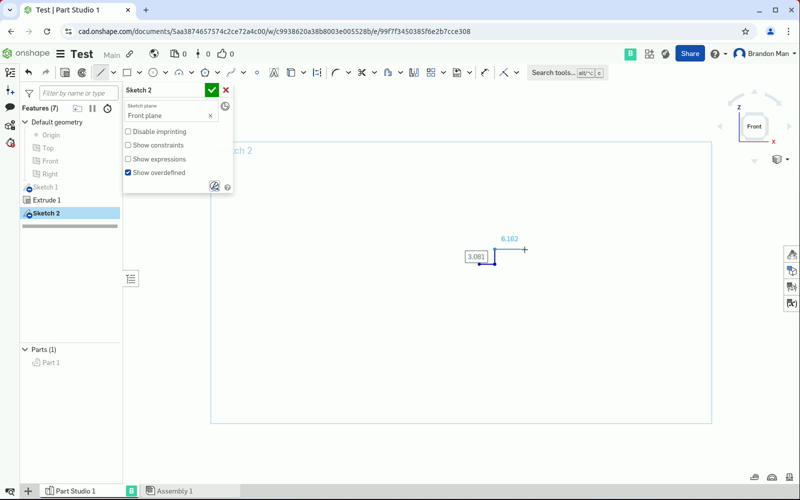
mouse_move(479, 249)
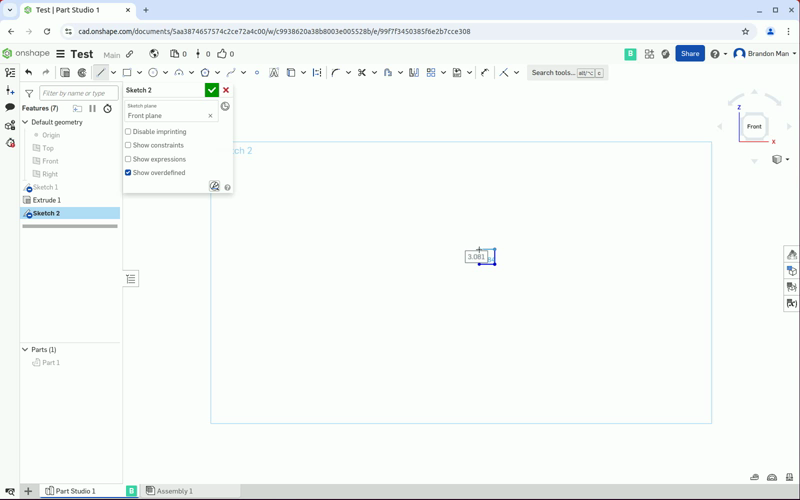
click(479, 249)
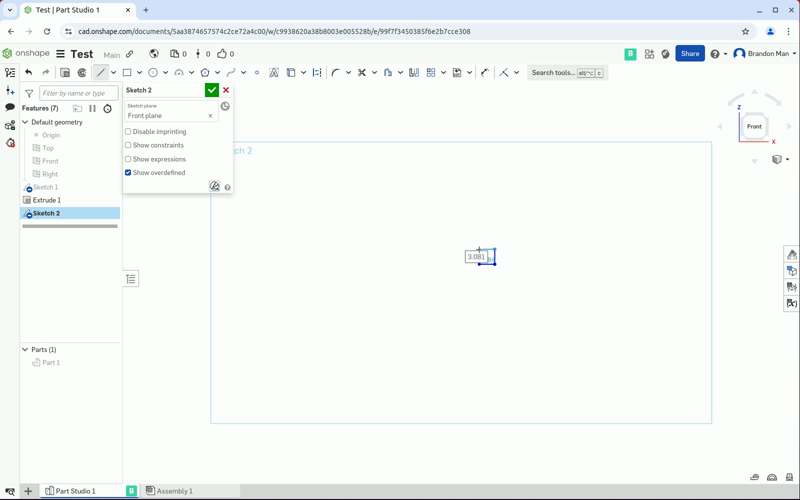
key_up(shift)
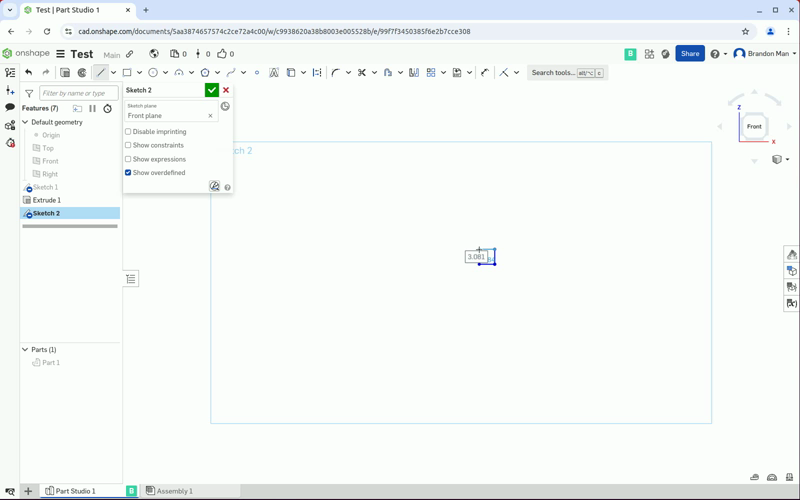
mouse_move(509, 249)
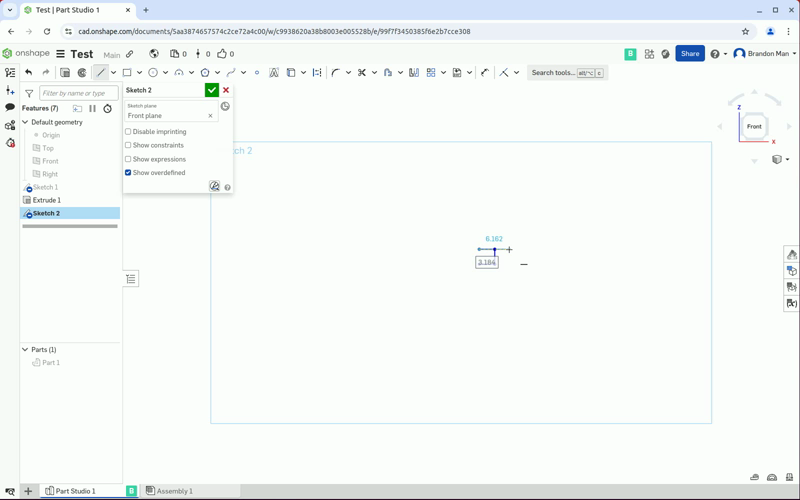
key_down(shift)
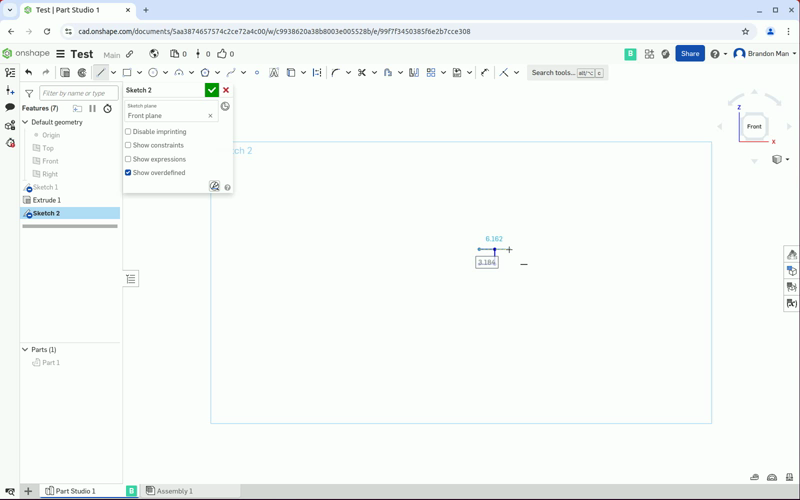
mouse_move(479, 264)
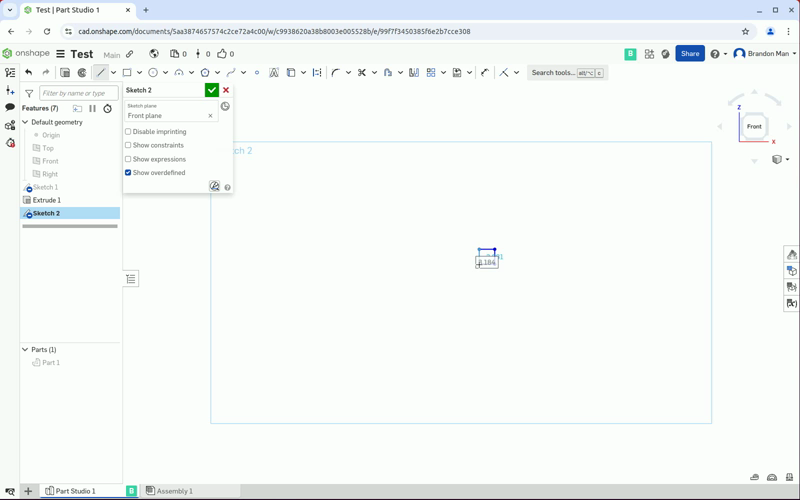
key_up(shift)
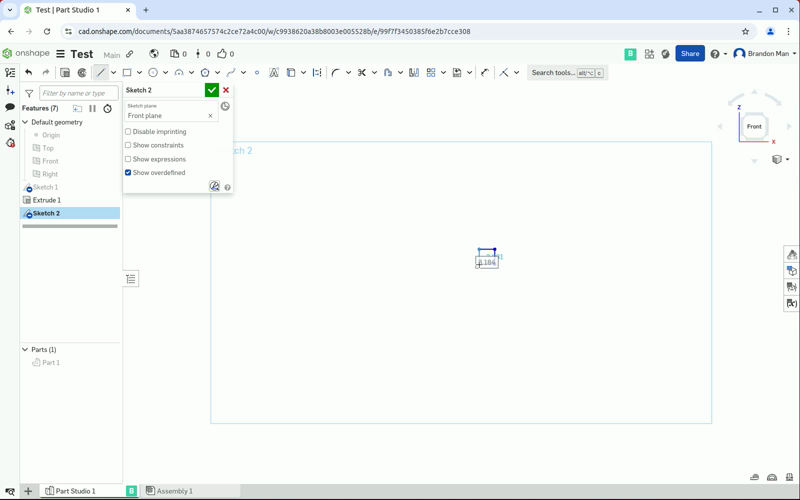
click(479, 264)
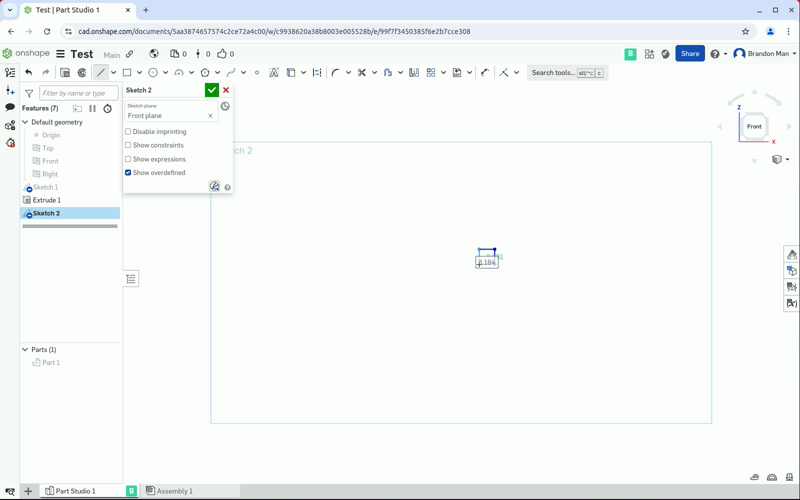
key(esc)
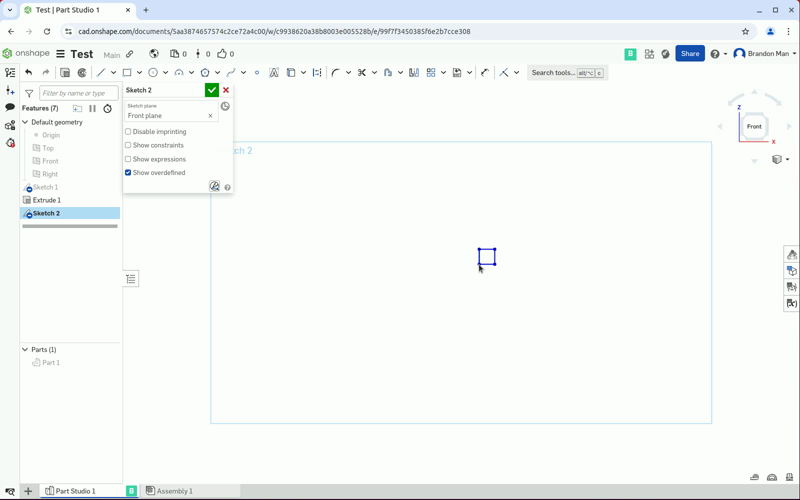
mouse_move(486, 249)
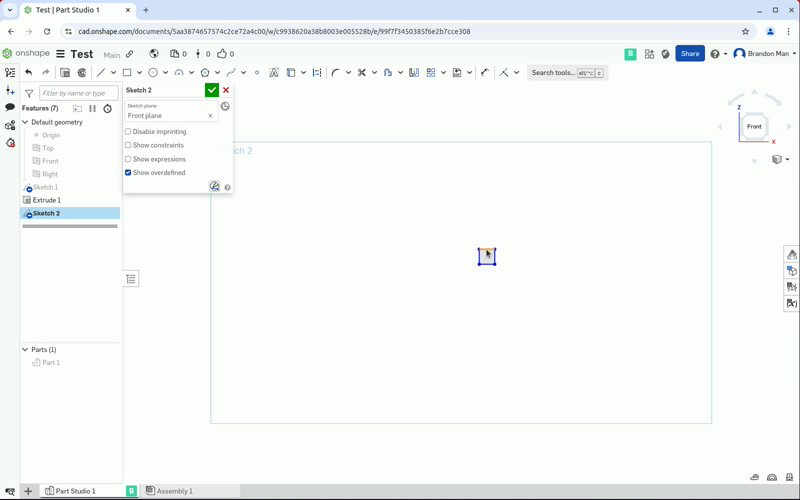
scroll(6)
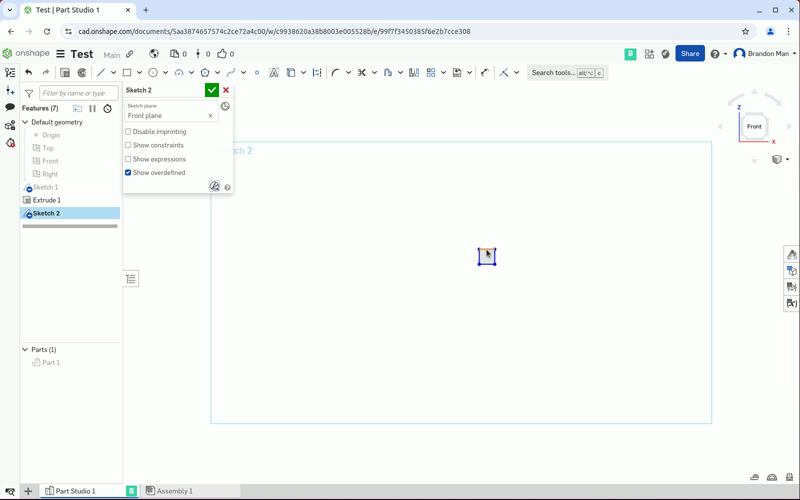
scroll(6)
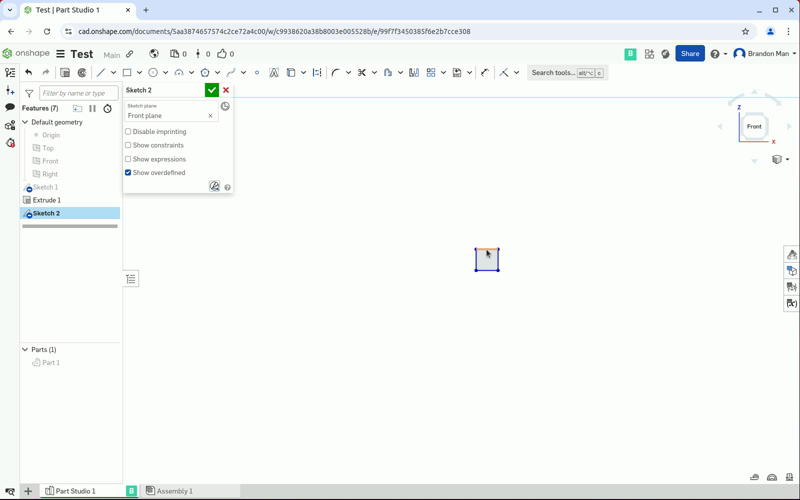
scroll(6)
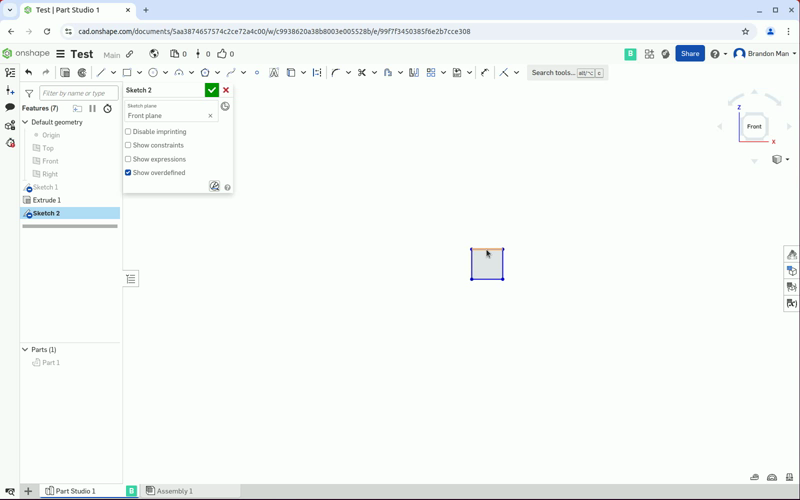
scroll(6)
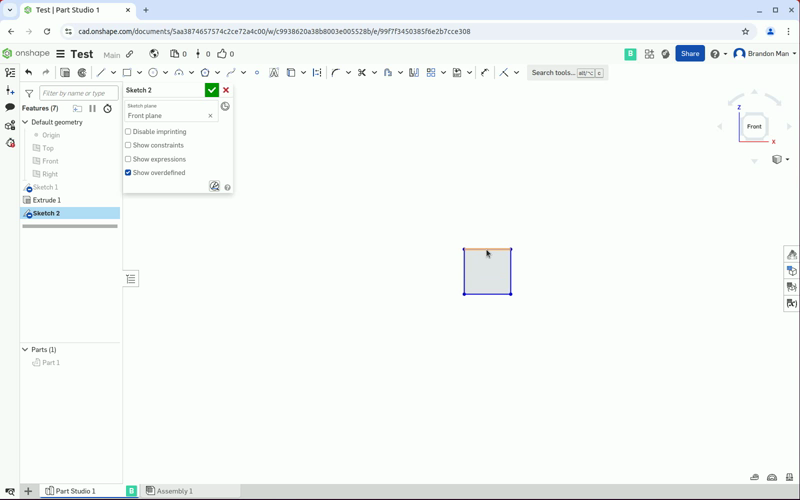
scroll(6)
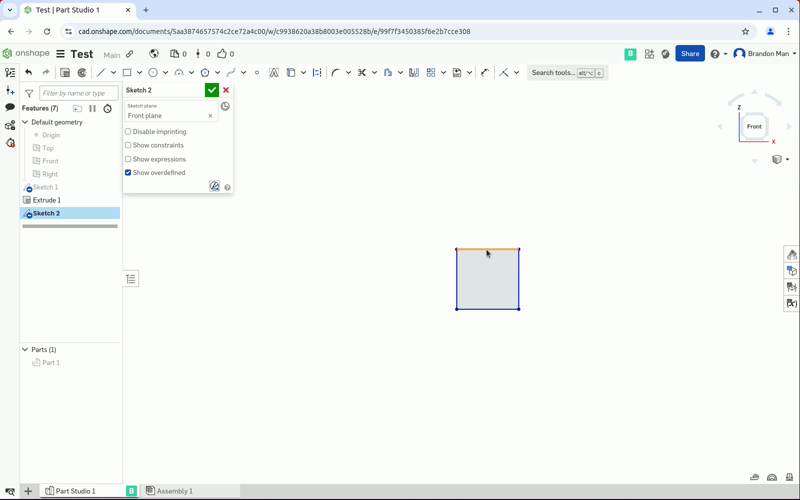
scroll(6)
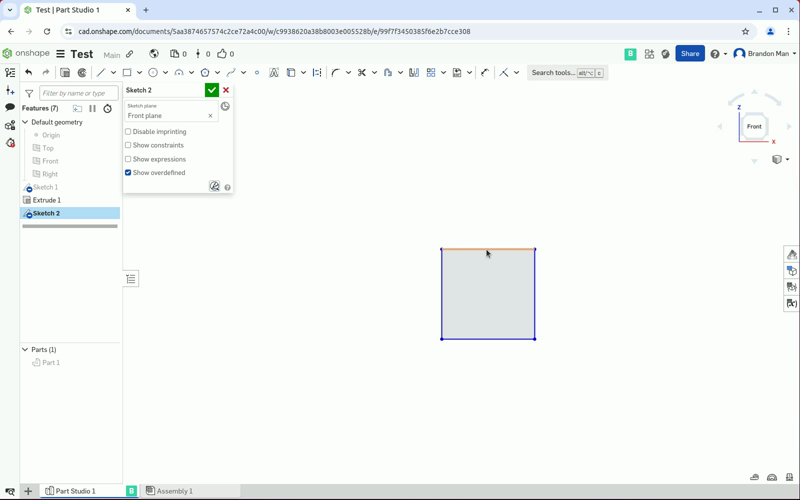
scroll(6)
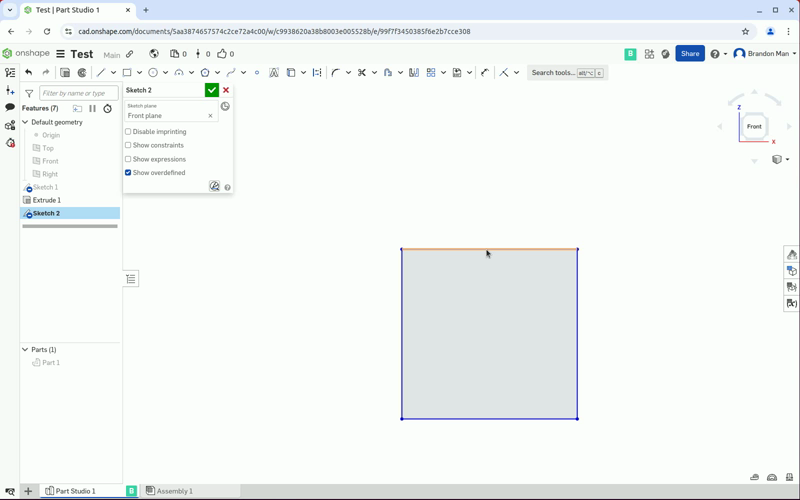
click(486, 249)
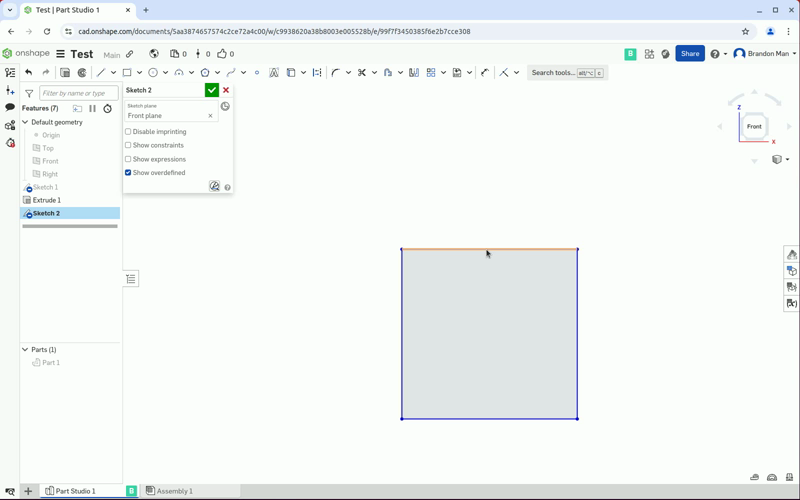
scroll(-6)
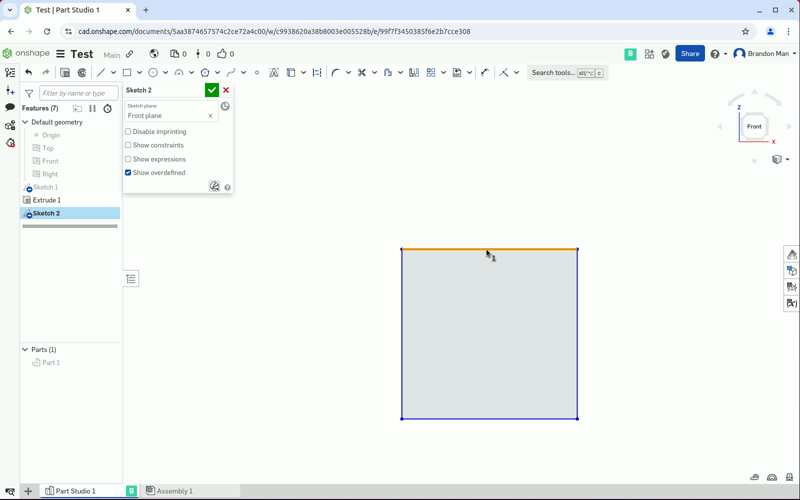
scroll(-6)
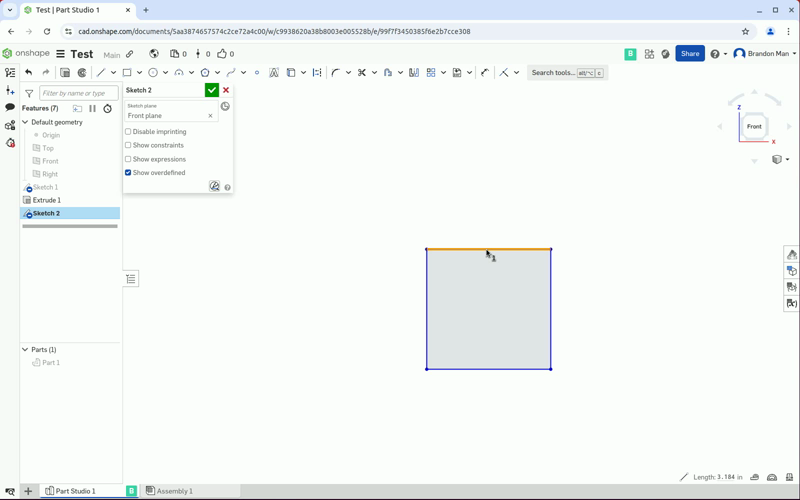
scroll(-6)
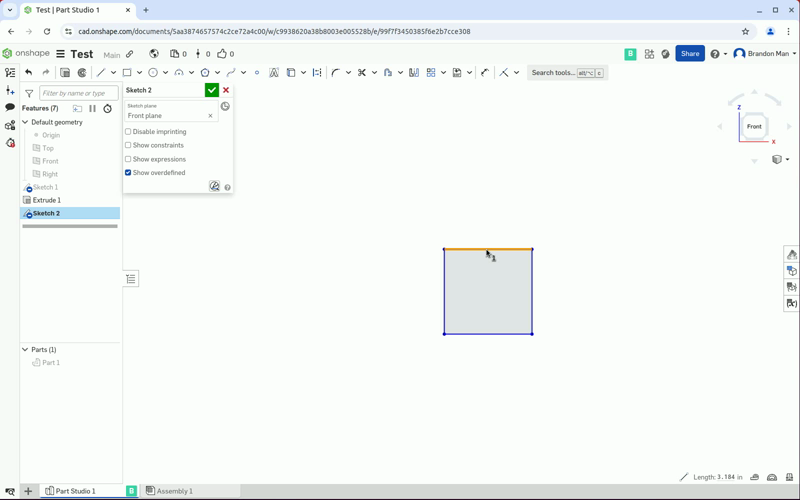
scroll(-6)
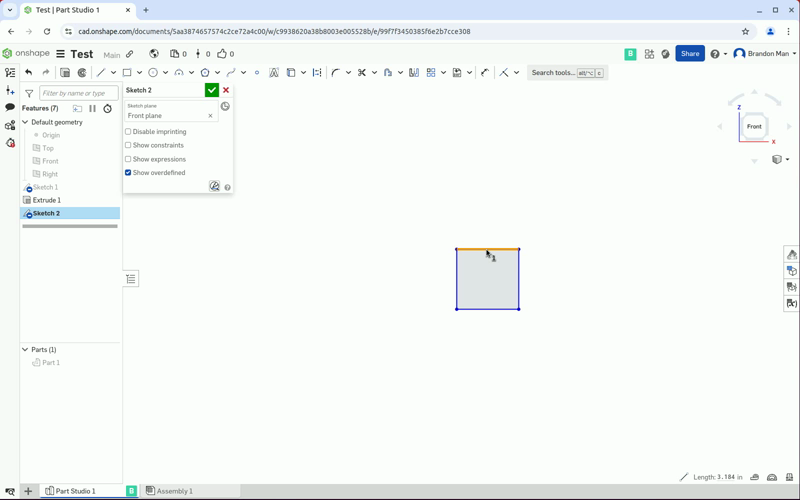
scroll(-6)
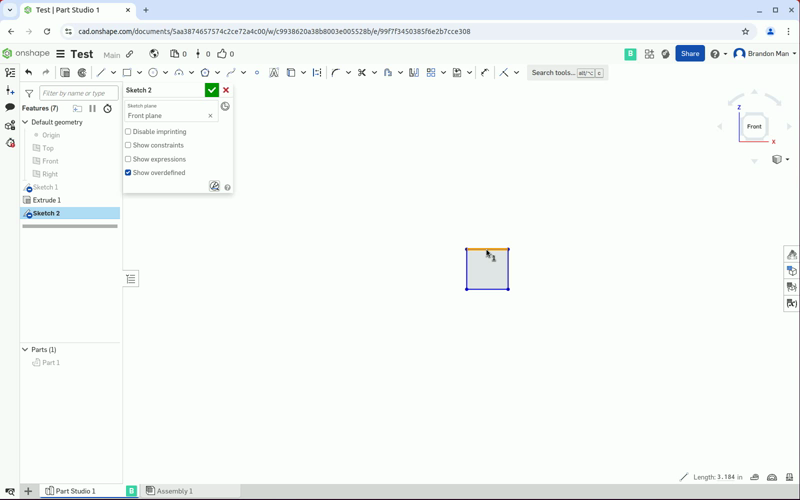
scroll(-6)
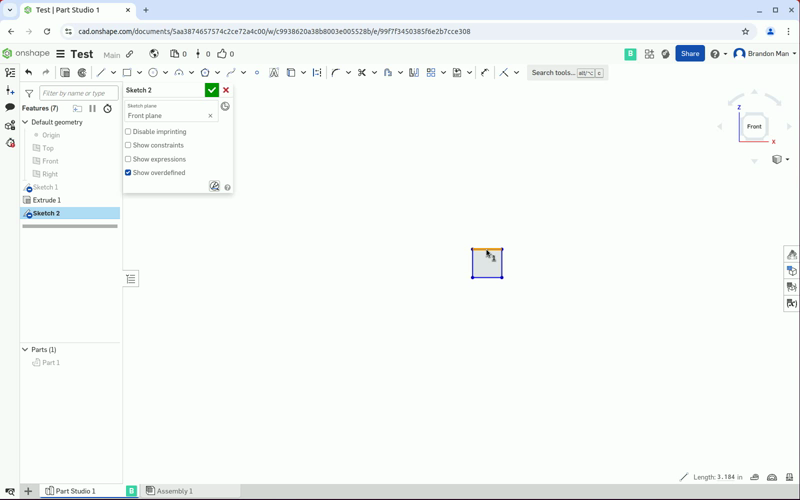
scroll(-6)
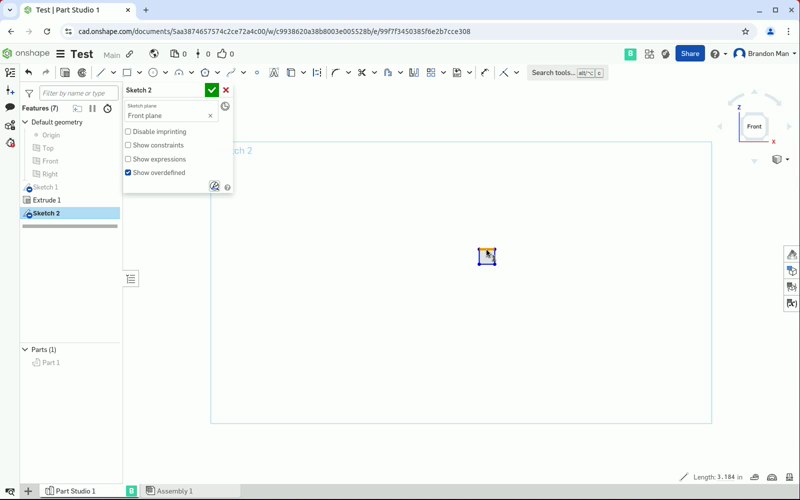
mouse_move(73, 352)
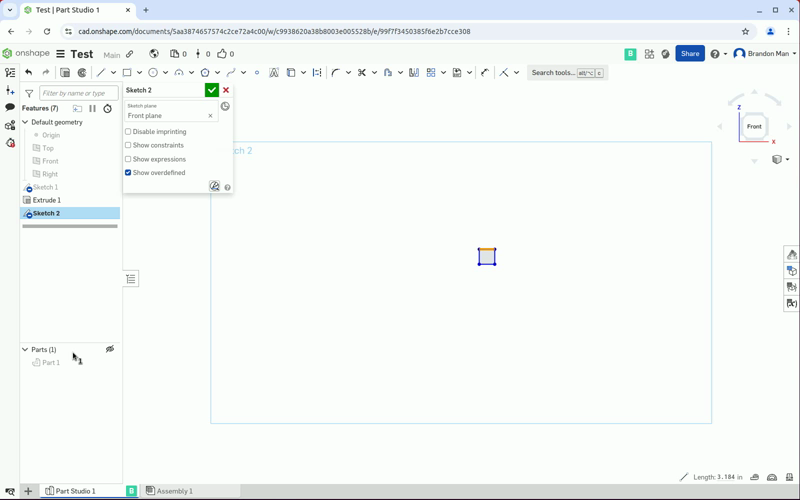
key(shift+y)
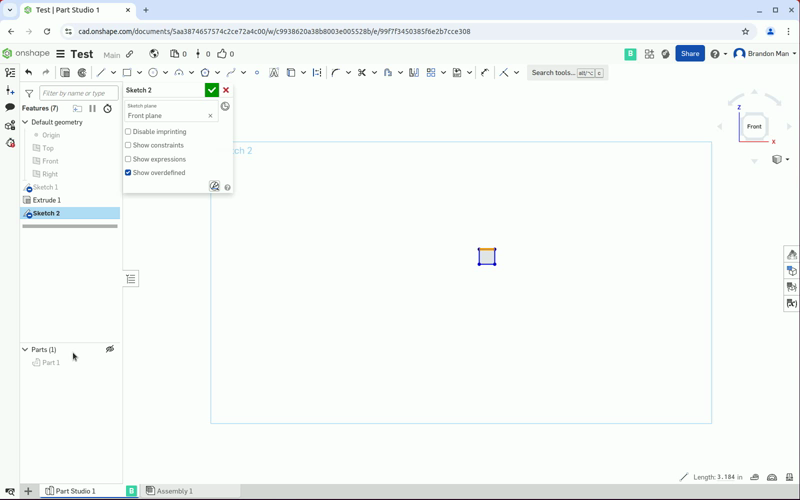
key(shift+e)
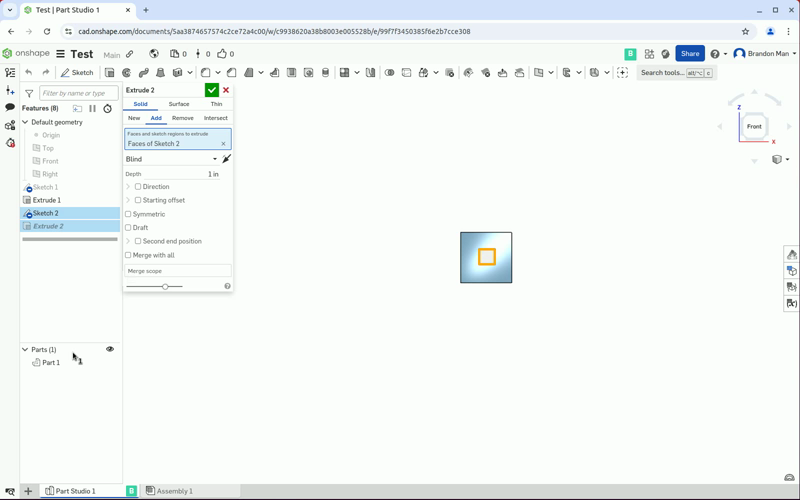
mouse_move(143, 106)
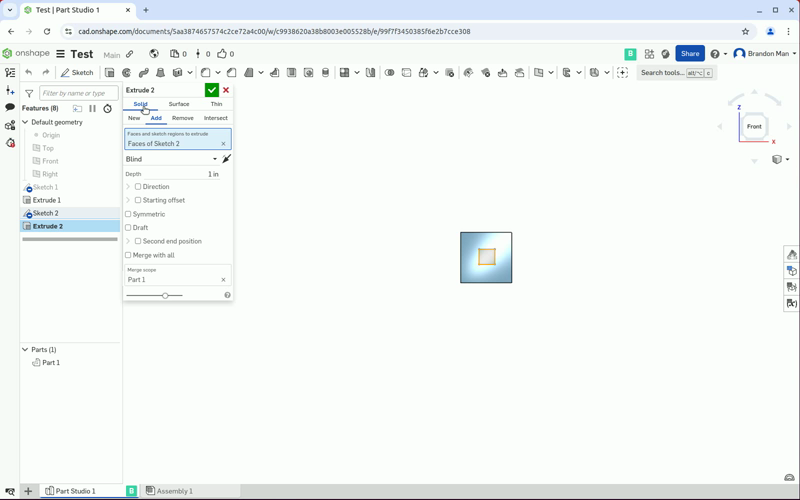
click(143, 106)
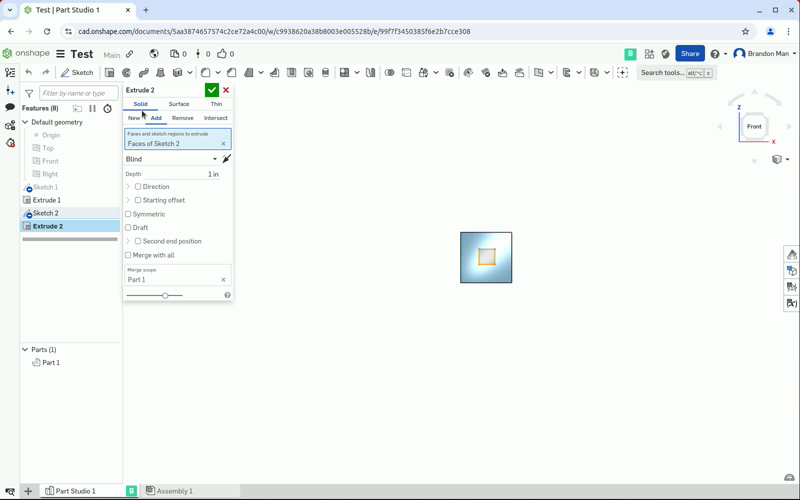
mouse_move(137, 120)
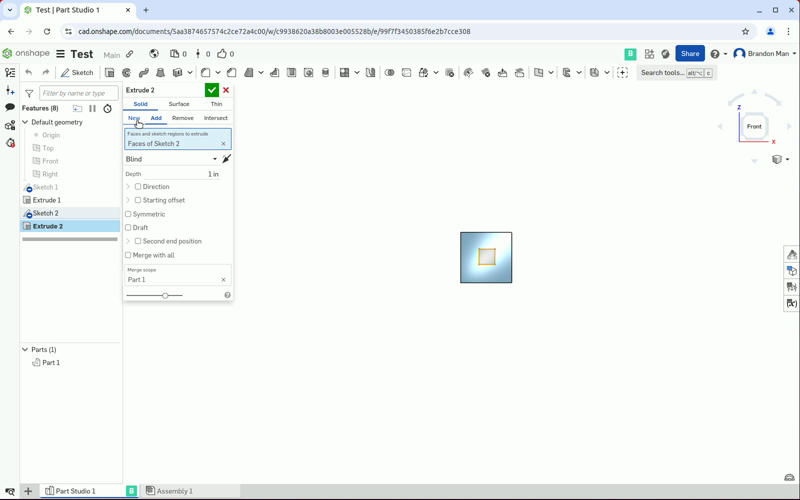
click(137, 120)
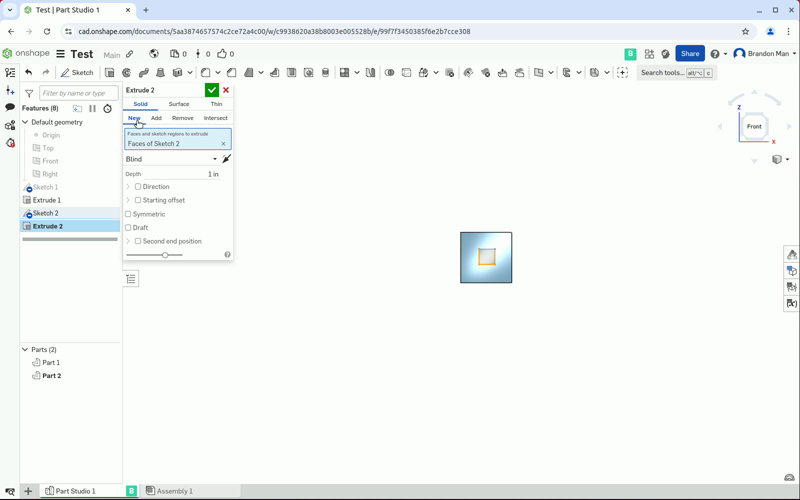
key(tab, 4)
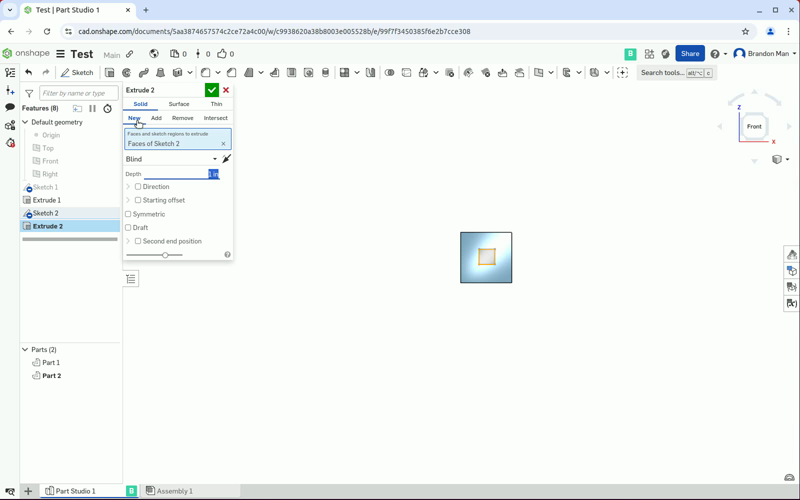
text(8.666)
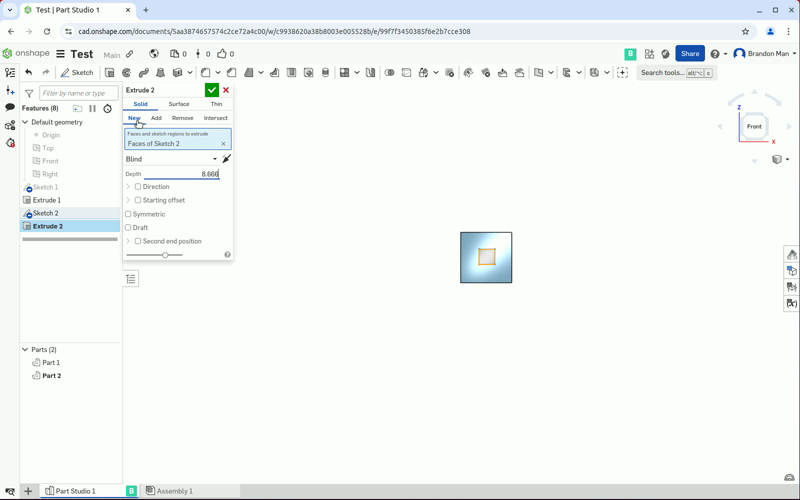
key(enter)
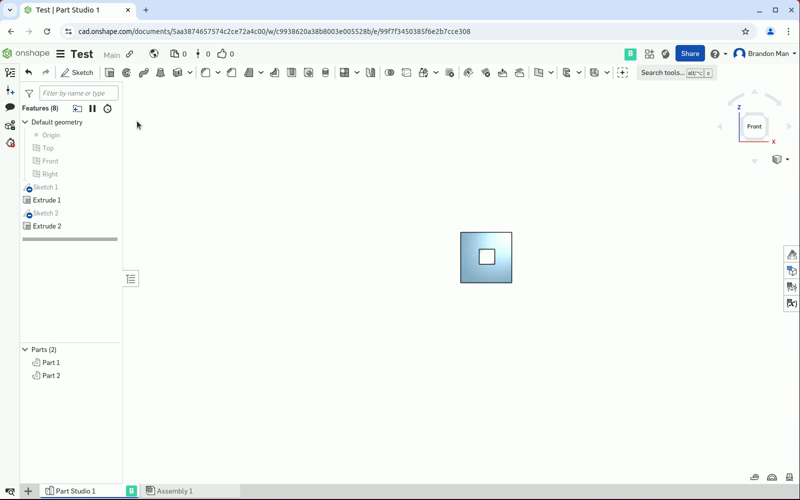
key(shift+h)
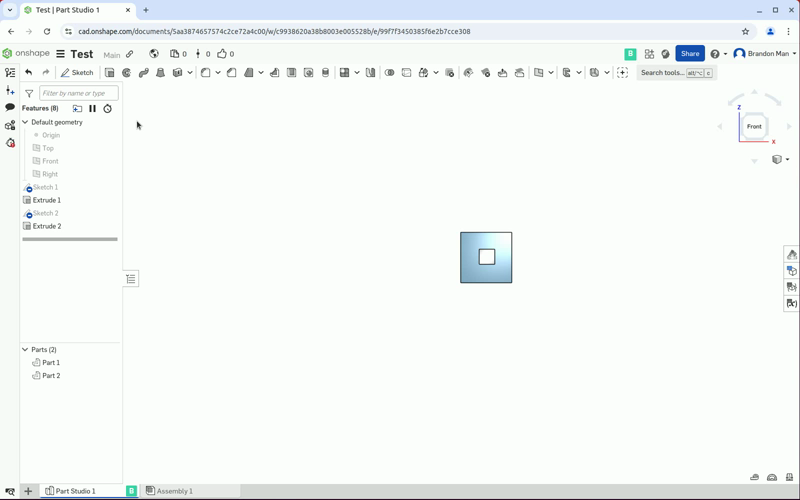
key(shift+h)
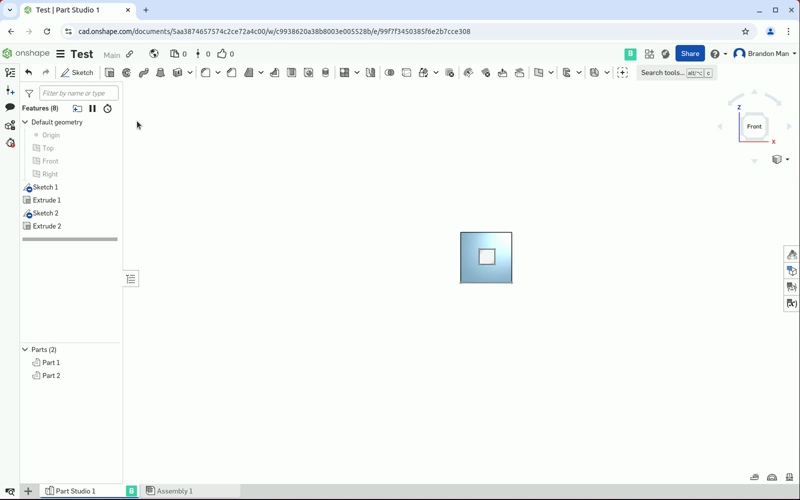
key(shift+7)
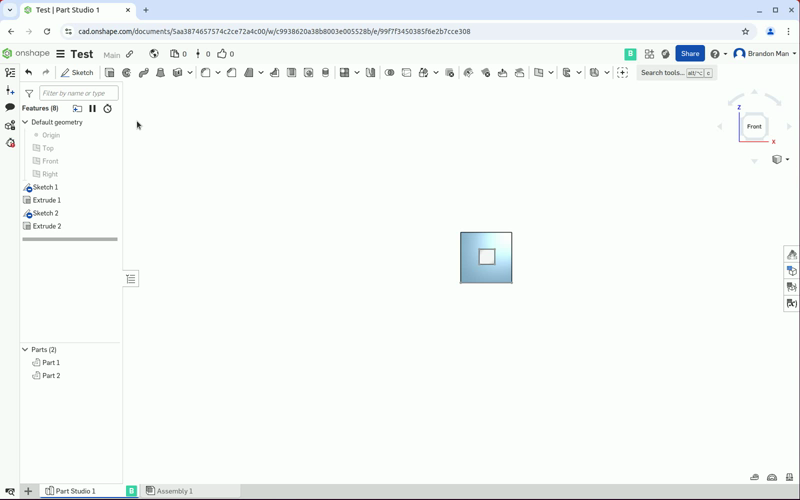
key(left, 2)
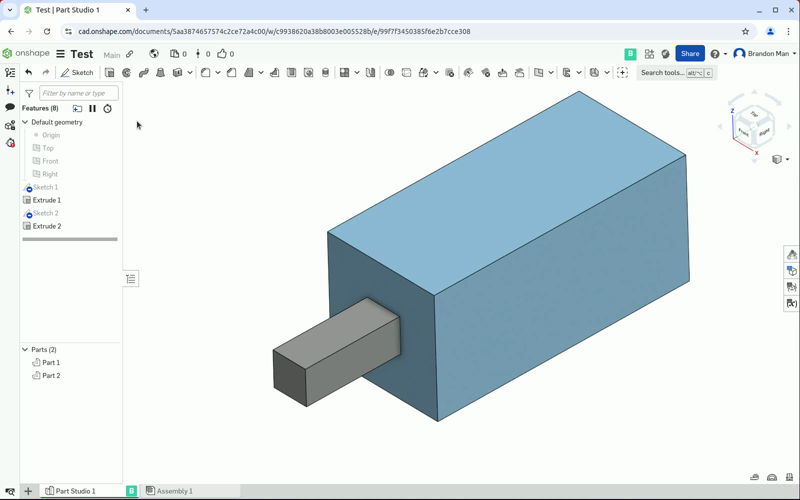
key(down, 2)
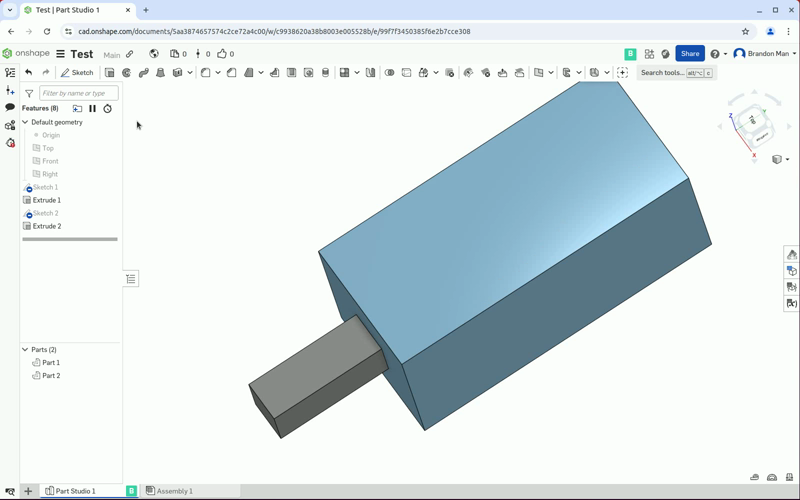
key(up, 2)
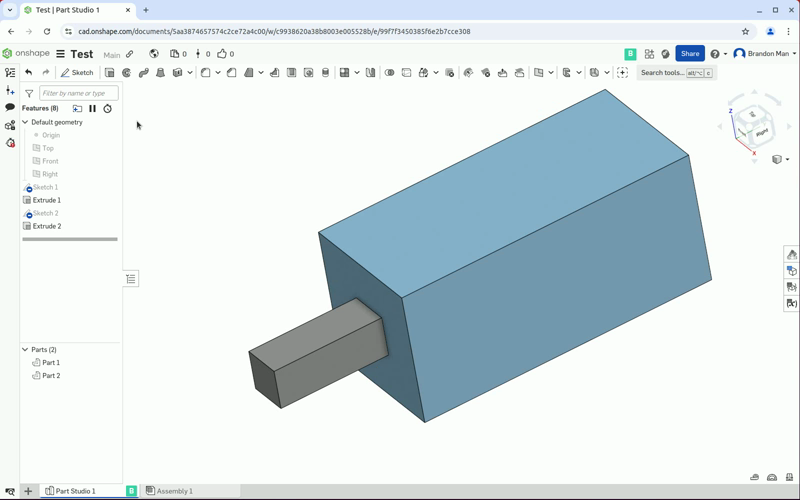
key(right, 2)
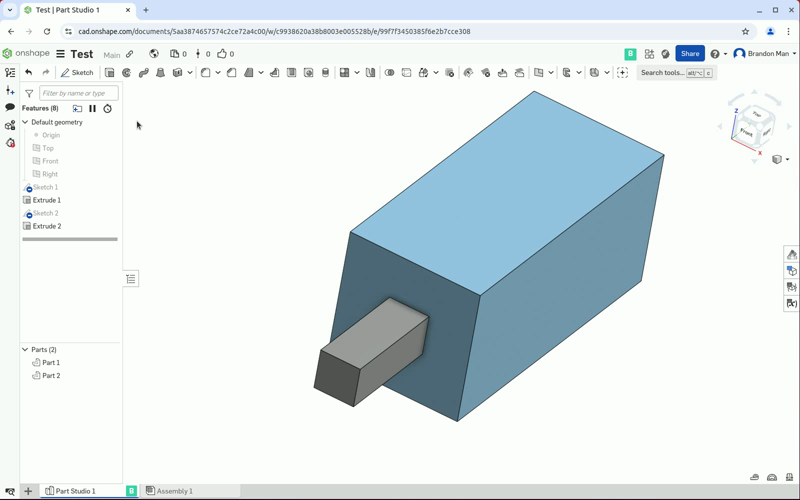
mouse_move(73, 189)
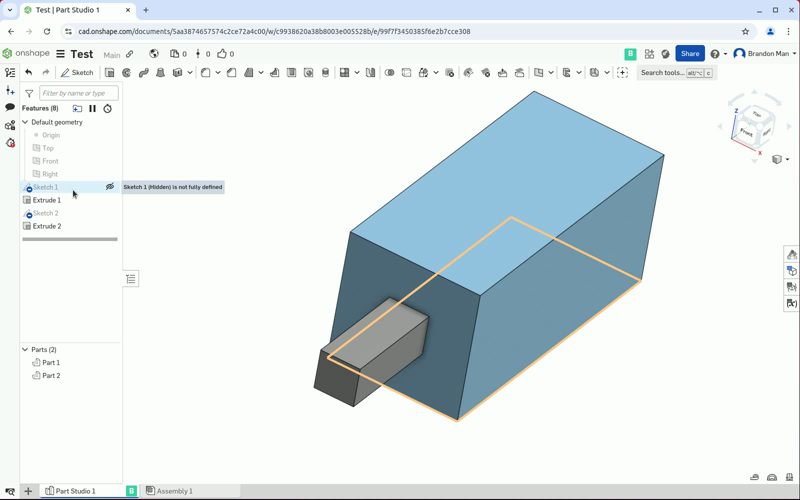
click(73, 189)